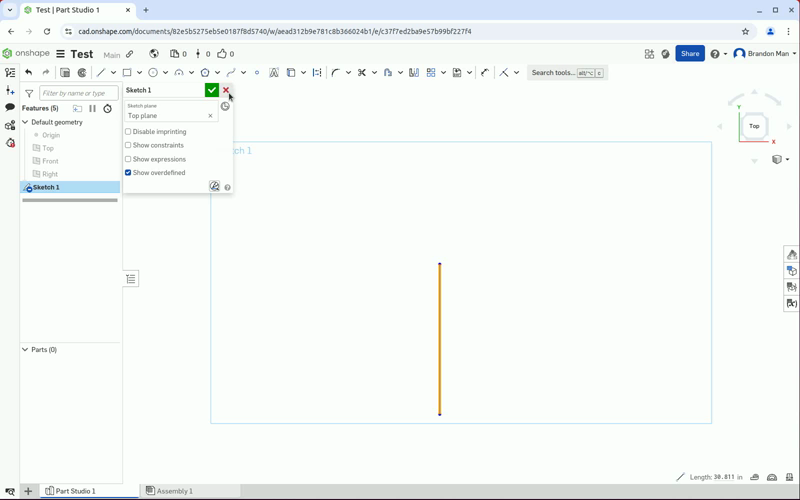
key(shift+h)
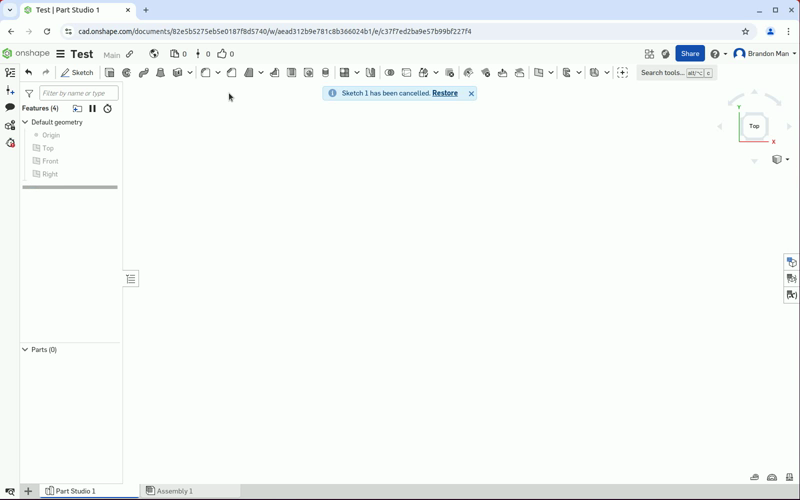
mouse_move(73, 352)
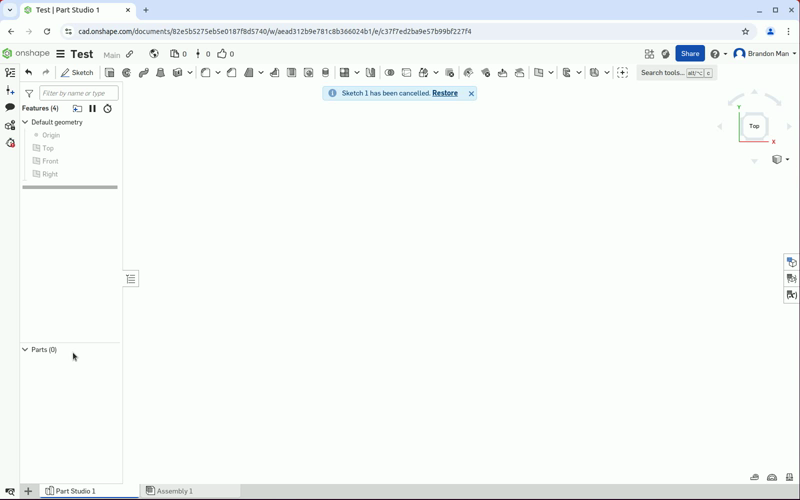
key(y)
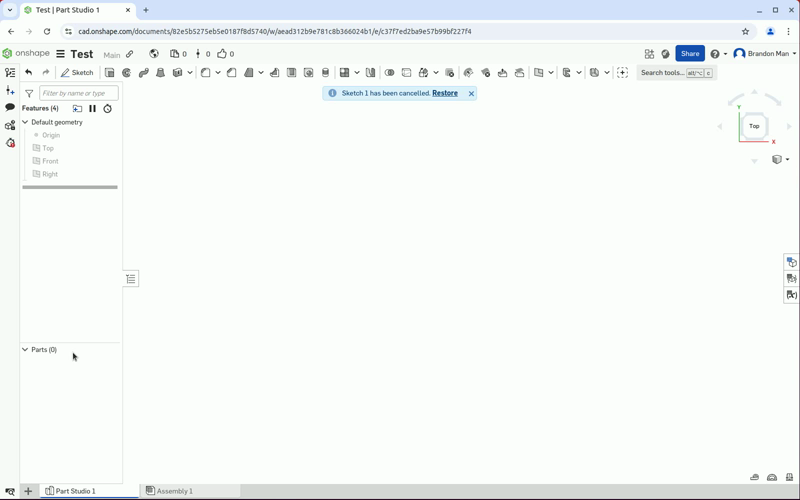
key(shift+p)
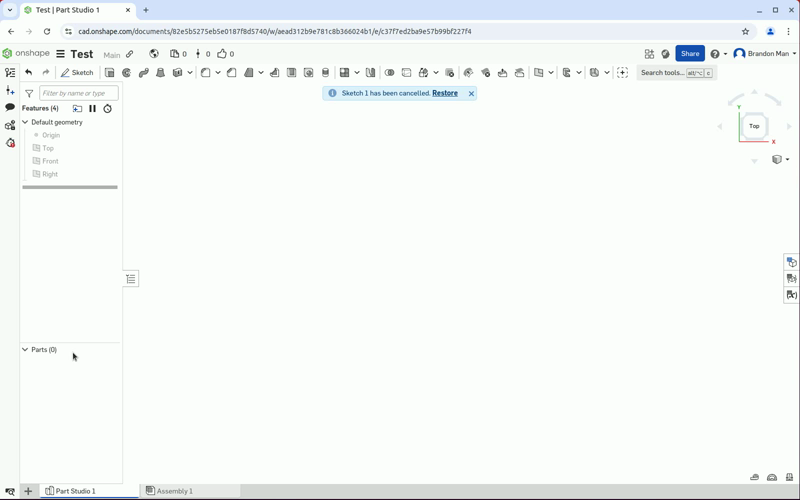
key(space)
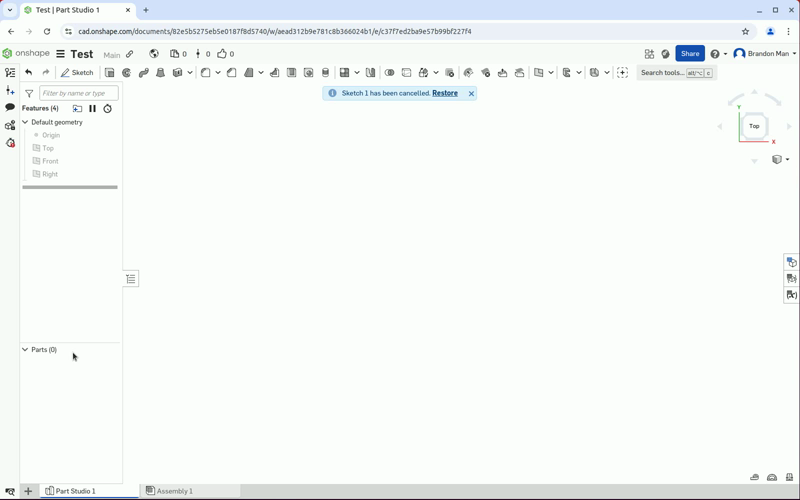
key_down(shift)
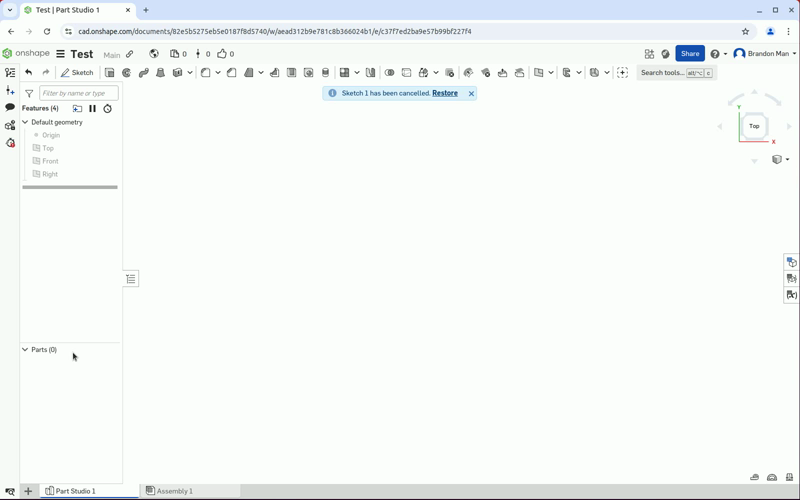
key(up)
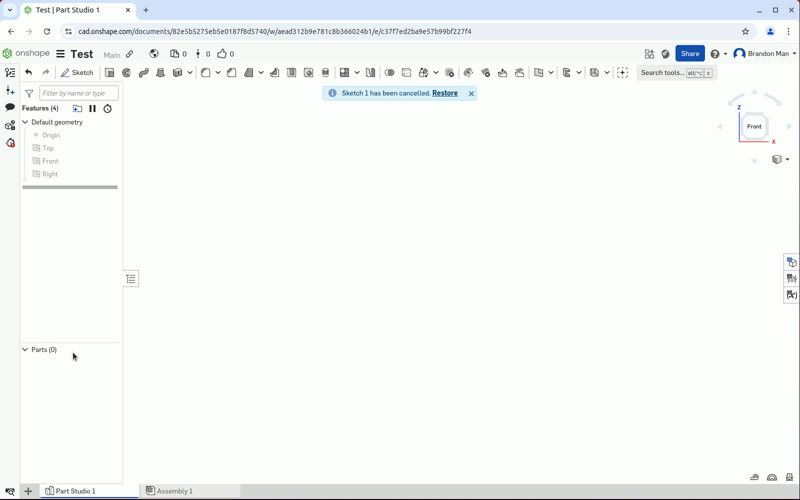
key_up(shift)
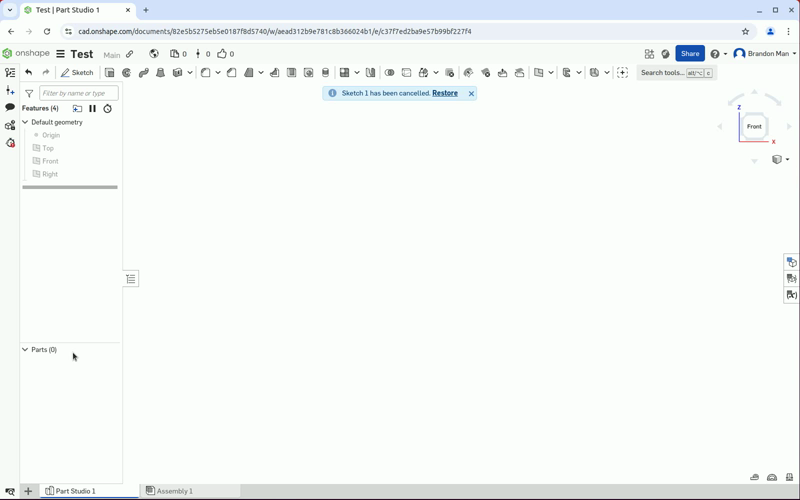
mouse_move(73, 352)
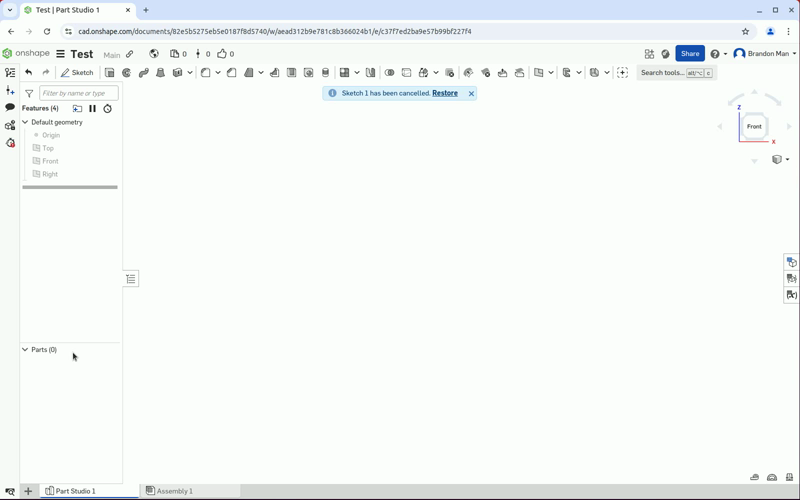
key(shift+y)
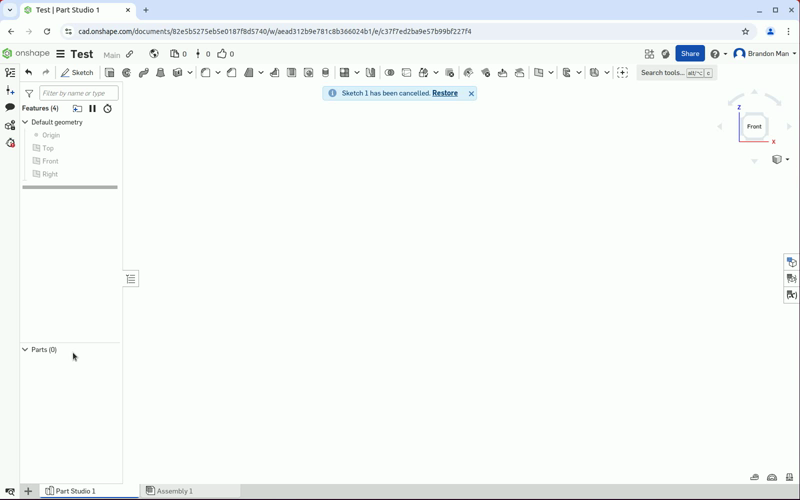
key(shift+s)
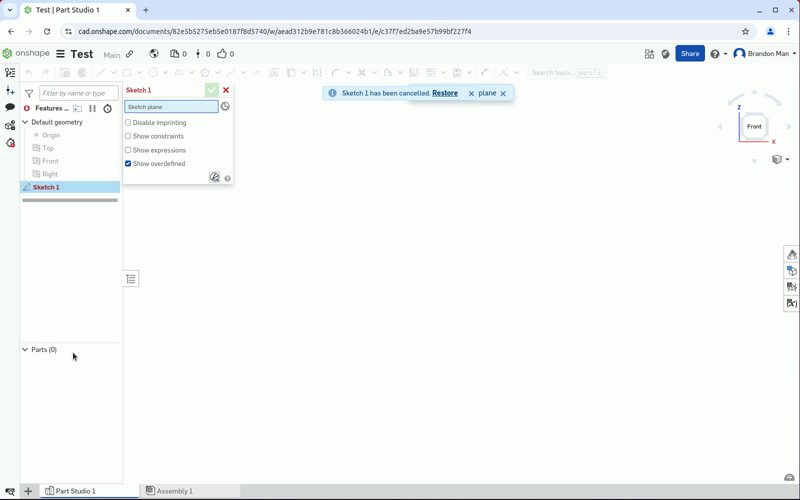
mouse_move(73, 163)
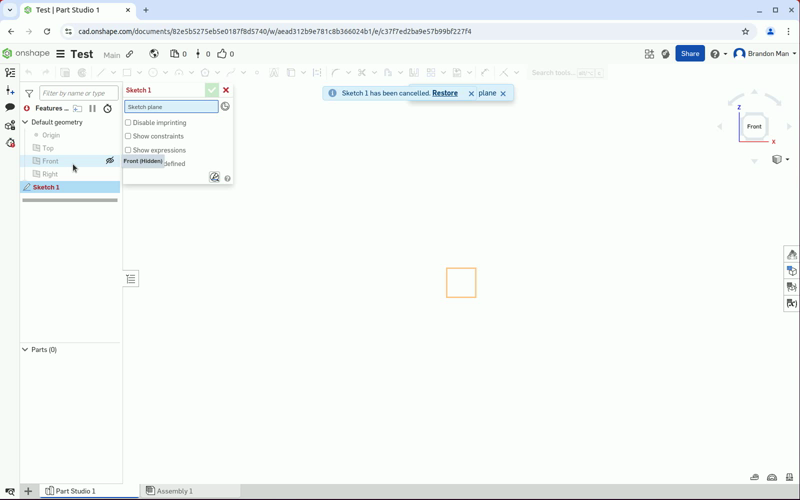
click(73, 163)
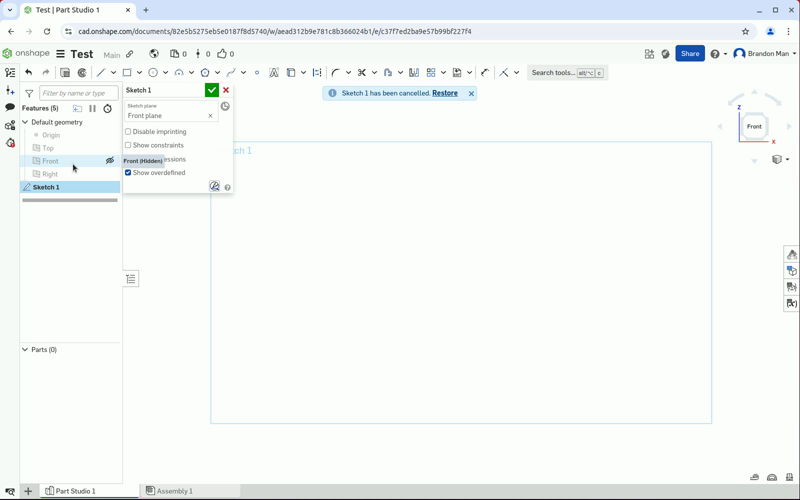
mouse_move(73, 352)
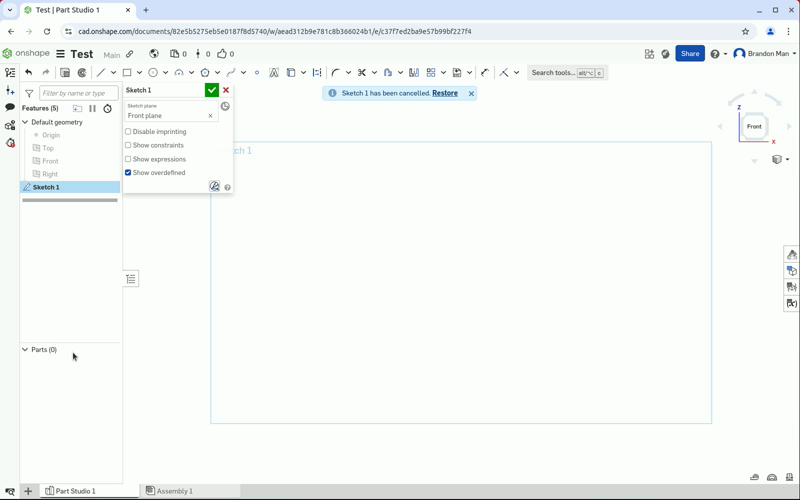
key(y)
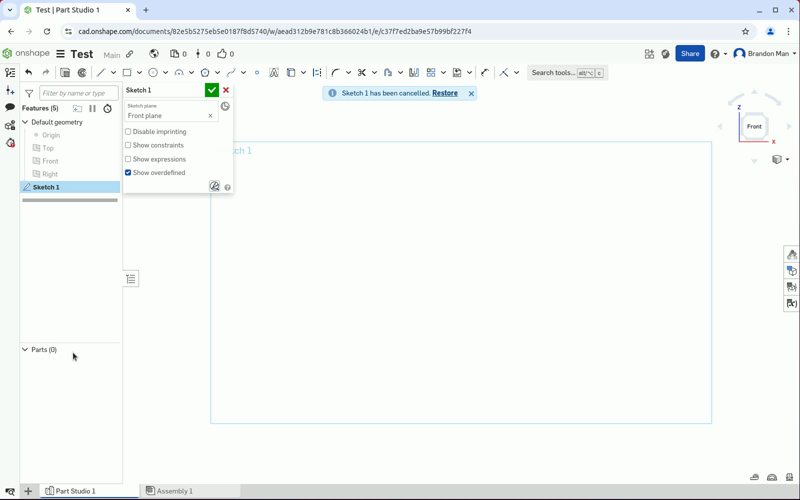
key(l)
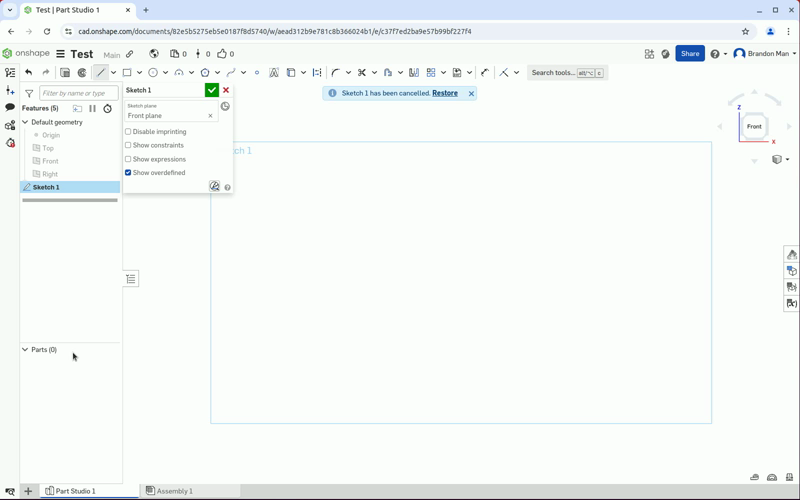
key_down(shift)
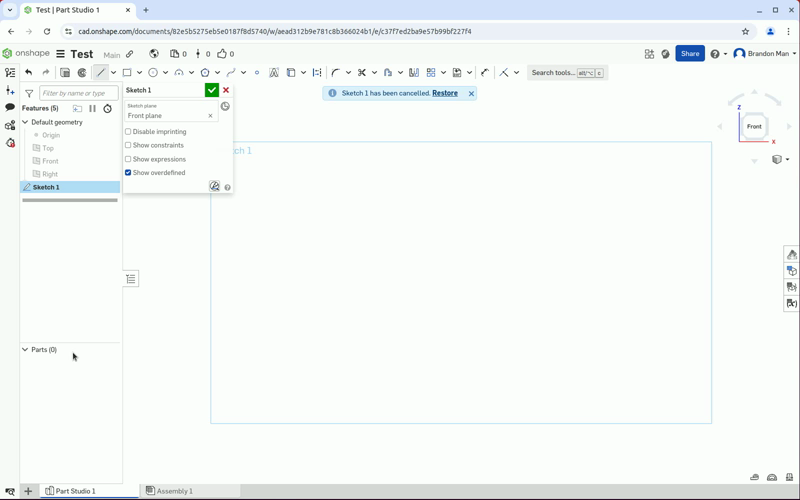
mouse_move(423, 320)
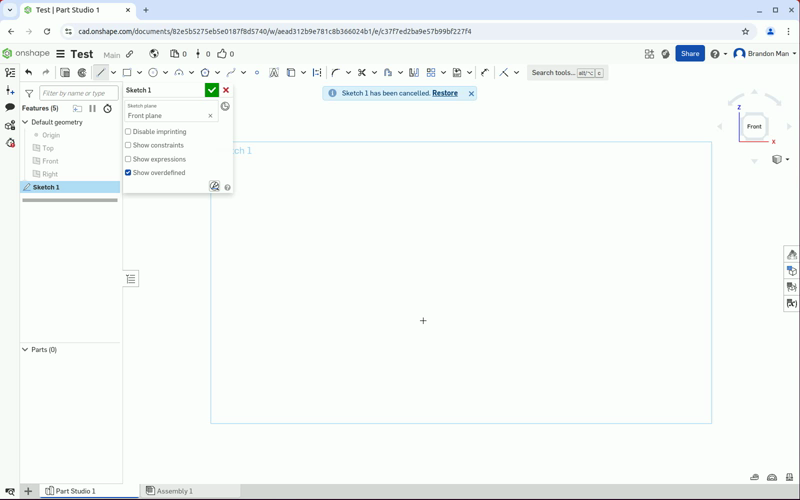
click(423, 320)
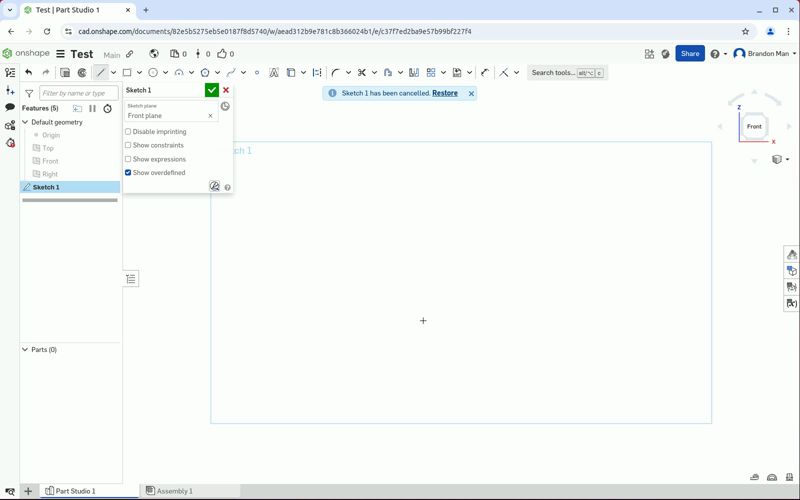
key_up(shift)
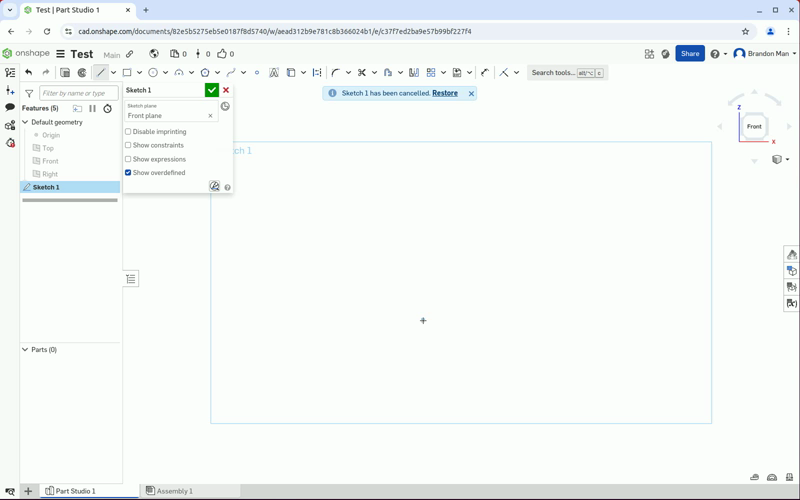
key_down(shift)
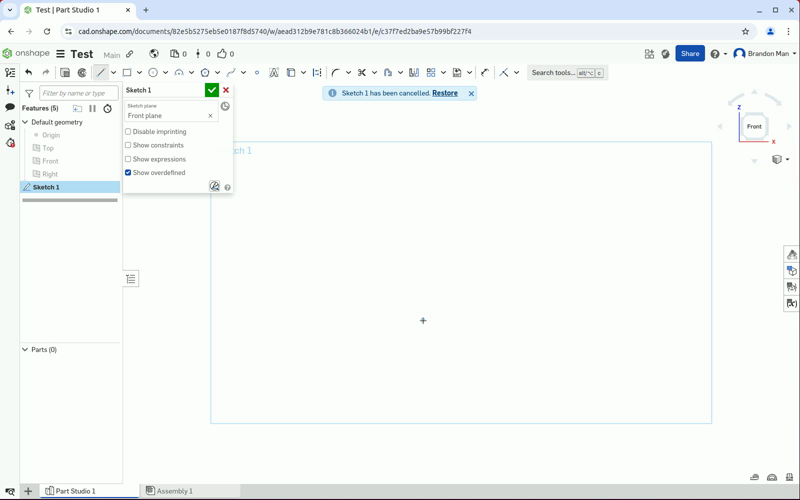
mouse_move(498, 320)
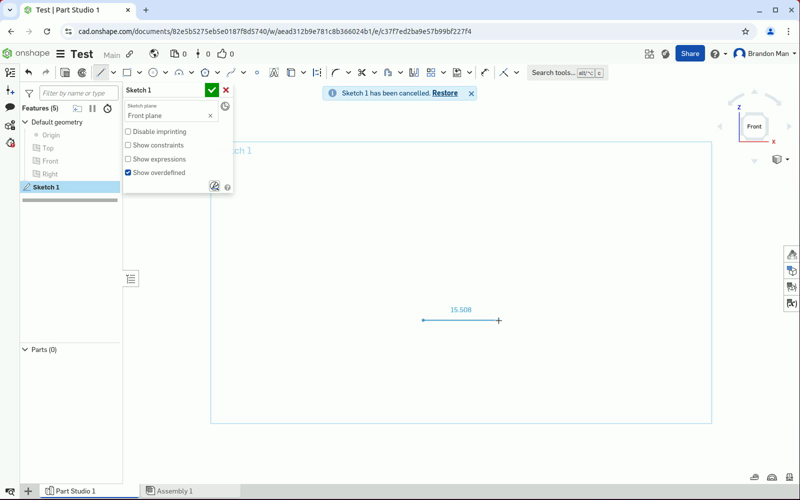
click(498, 320)
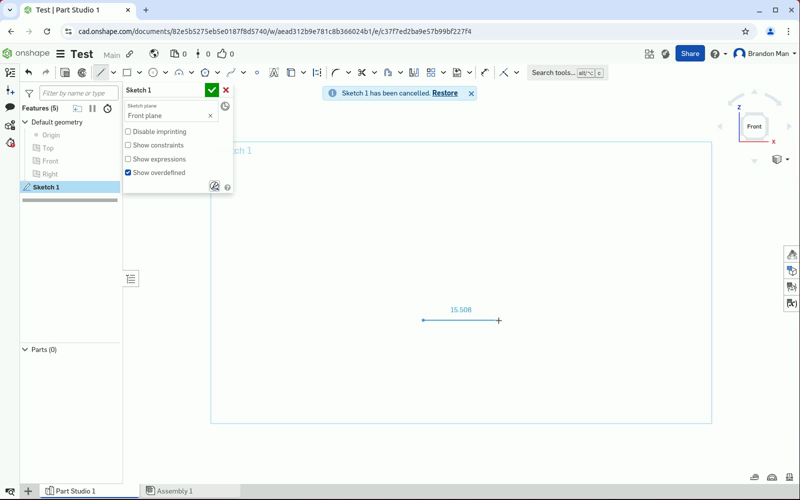
key_up(shift)
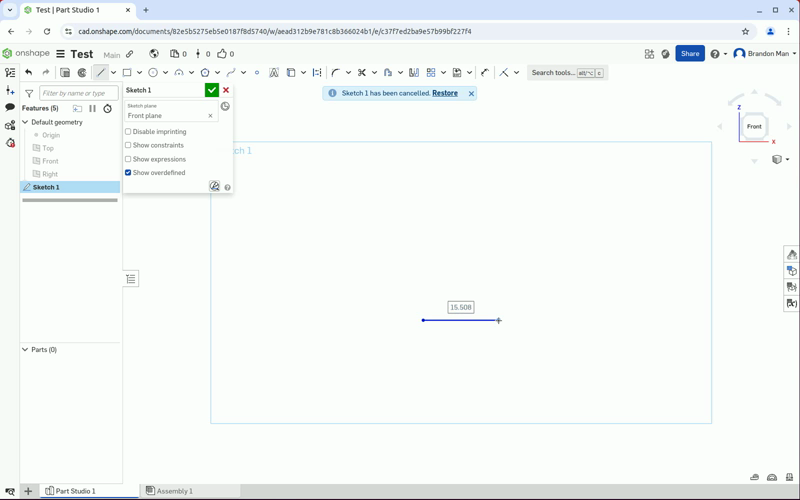
key_down(shift)
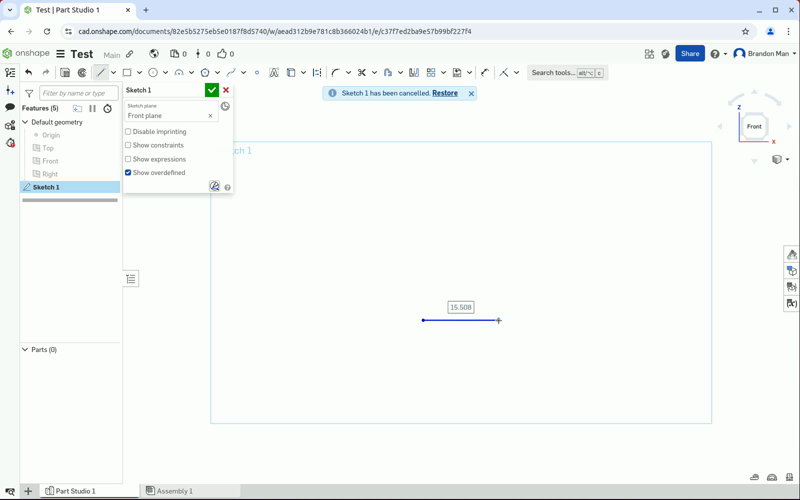
mouse_move(498, 245)
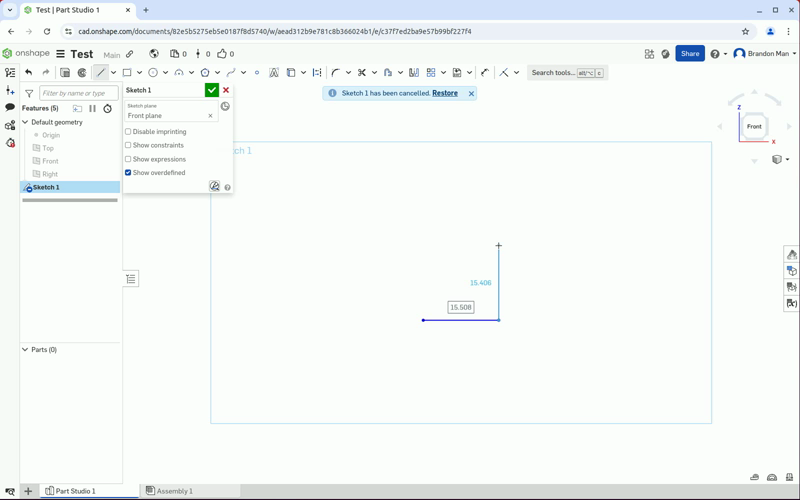
click(498, 245)
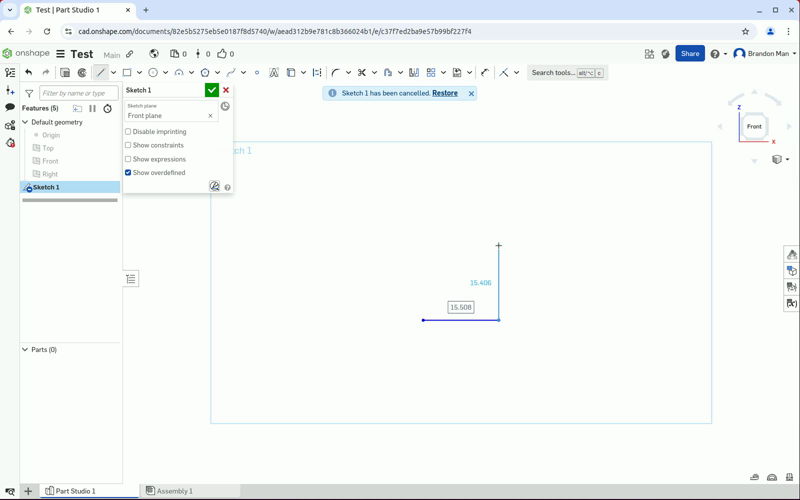
key_up(shift)
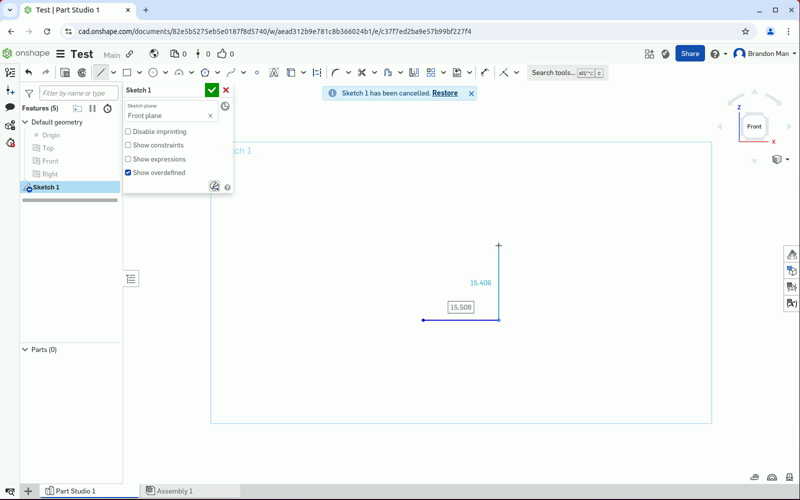
key_down(shift)
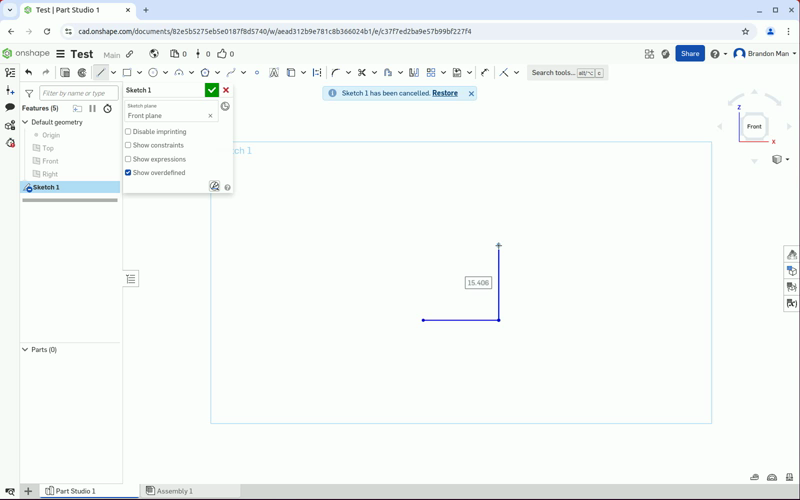
mouse_move(423, 245)
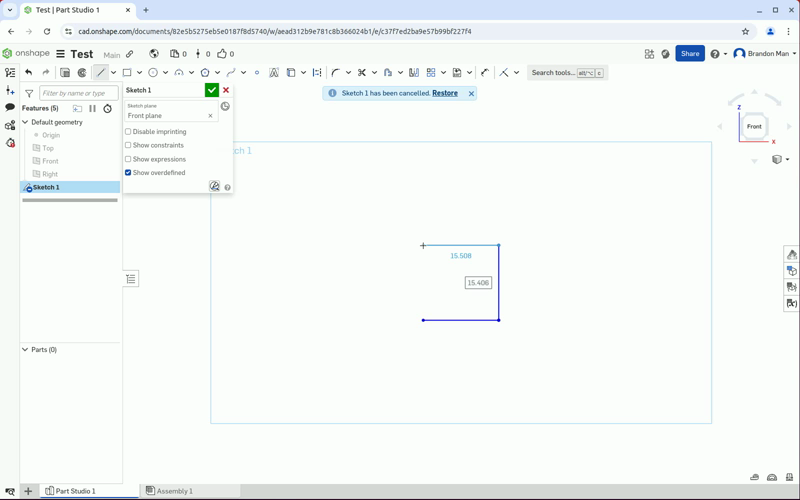
click(423, 245)
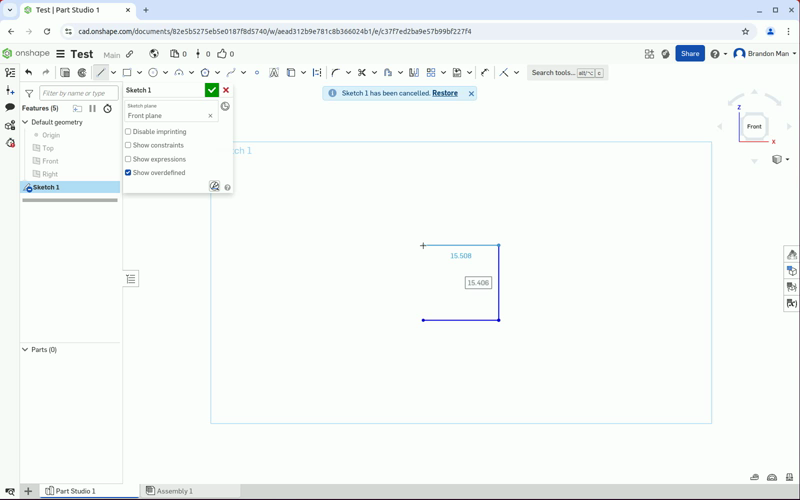
key_up(shift)
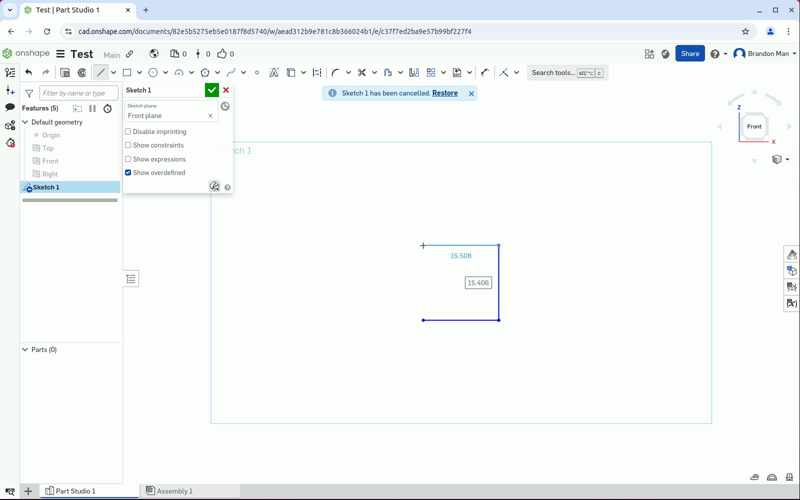
key_down(shift)
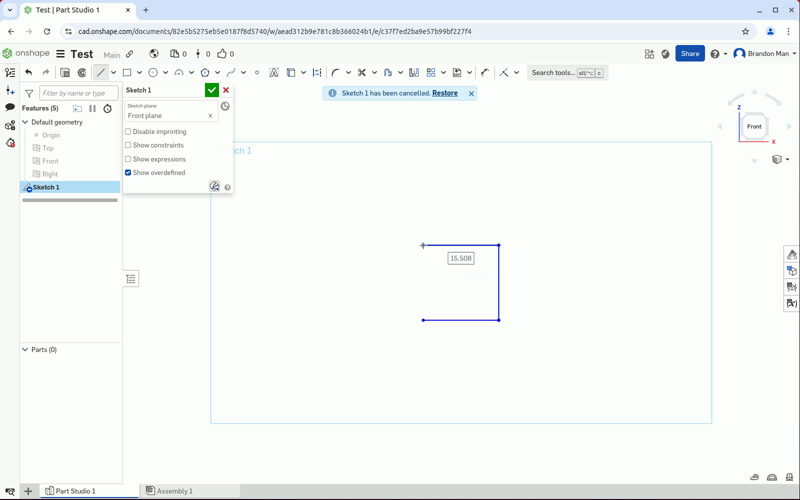
mouse_move(423, 320)
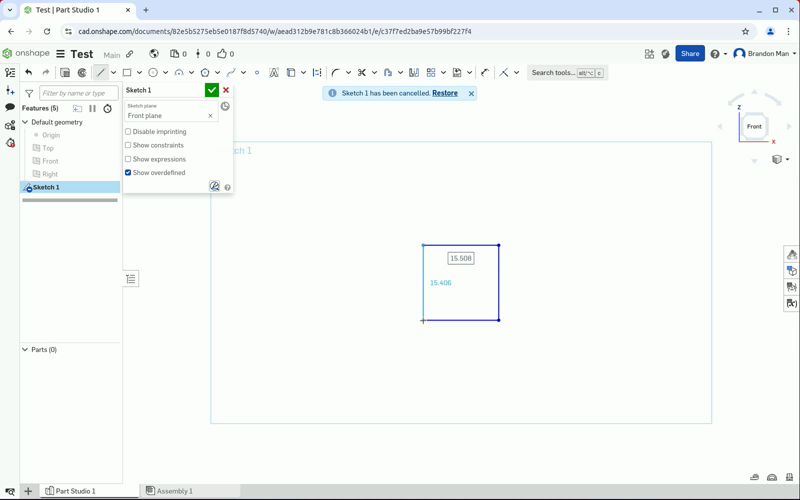
key_up(shift)
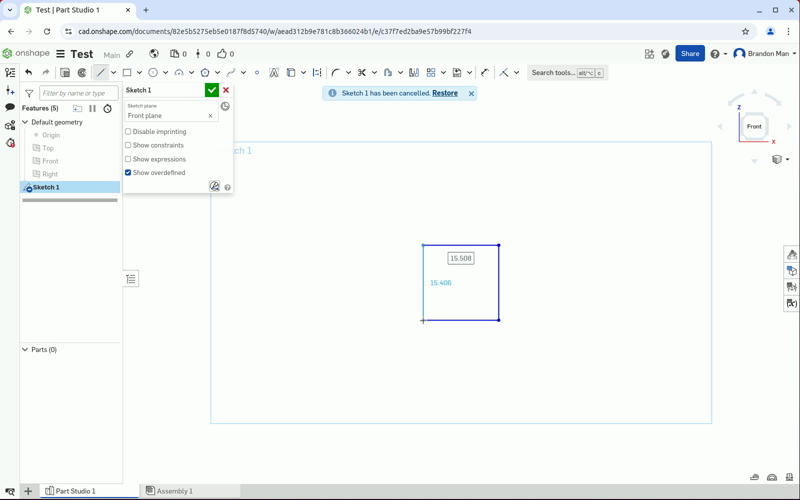
click(423, 320)
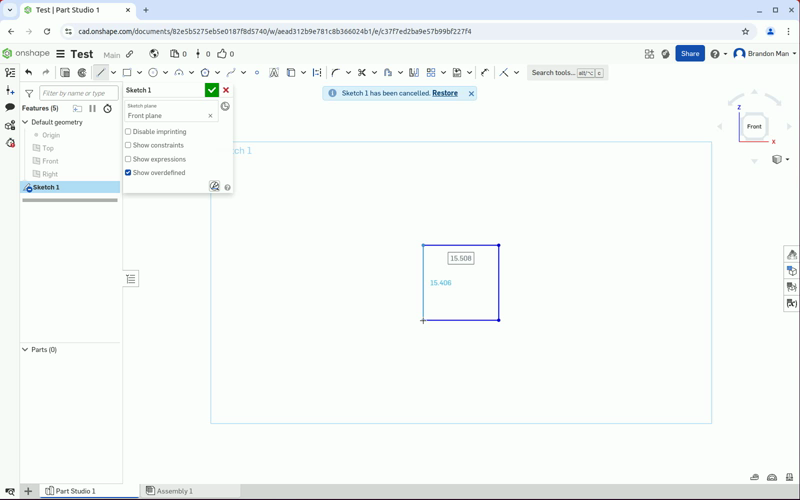
key(esc)
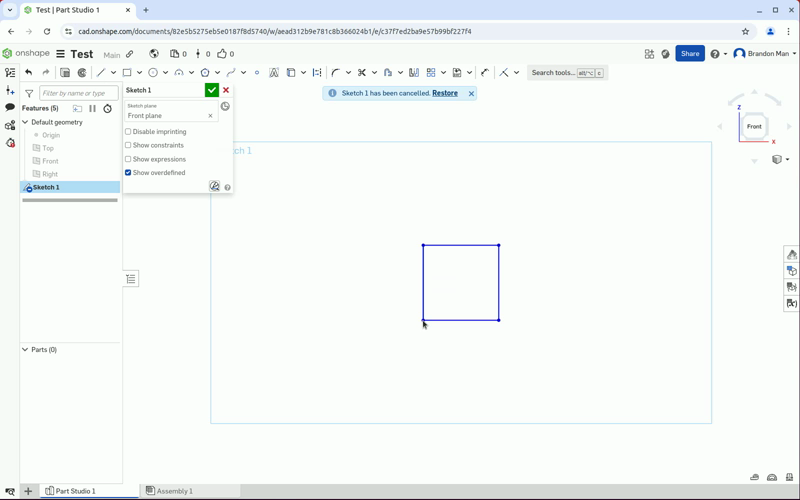
mouse_move(448, 273)
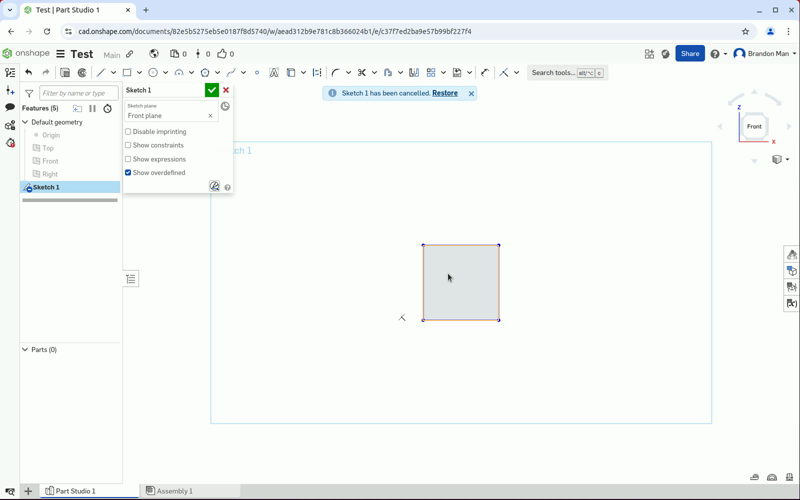
click(448, 273)
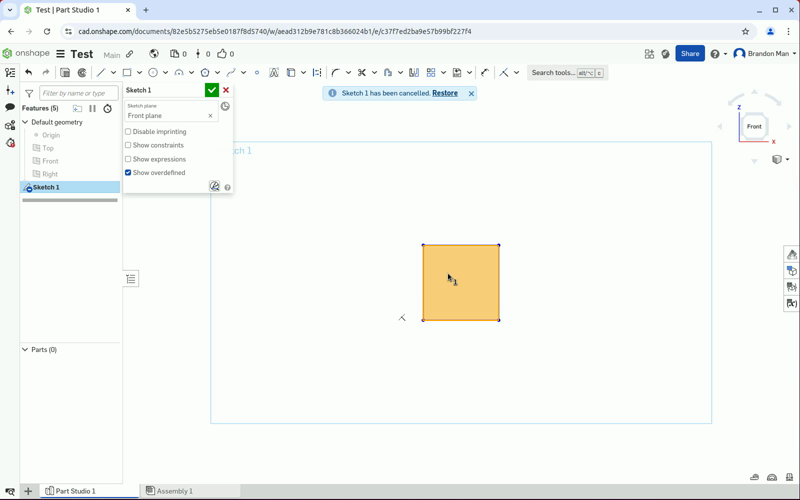
mouse_move(73, 352)
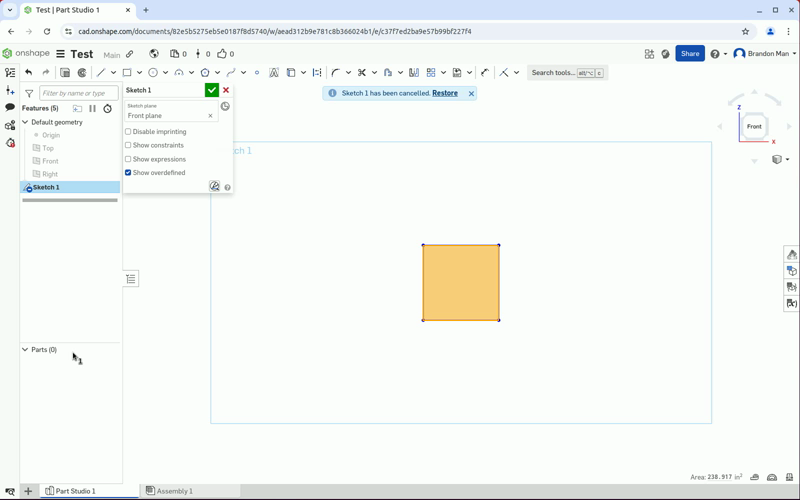
key(shift+y)
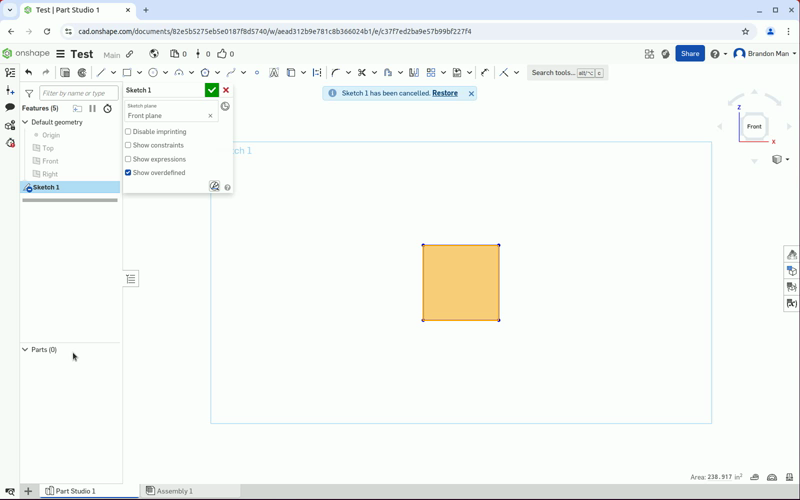
key(shift+e)
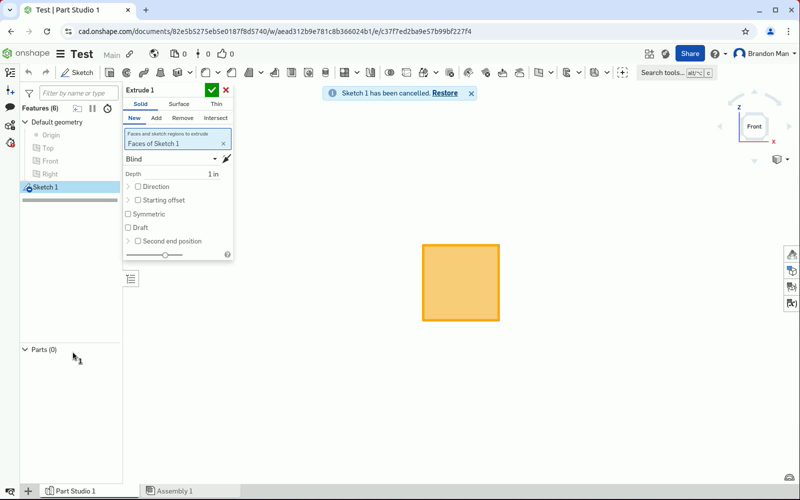
mouse_move(143, 106)
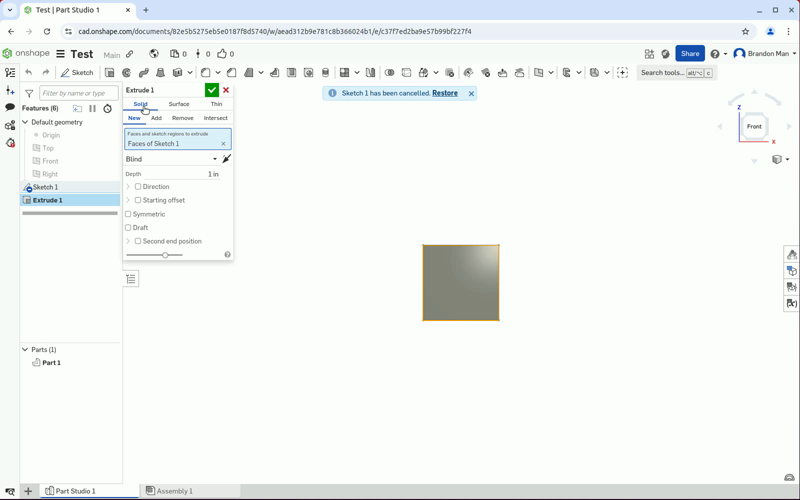
click(143, 106)
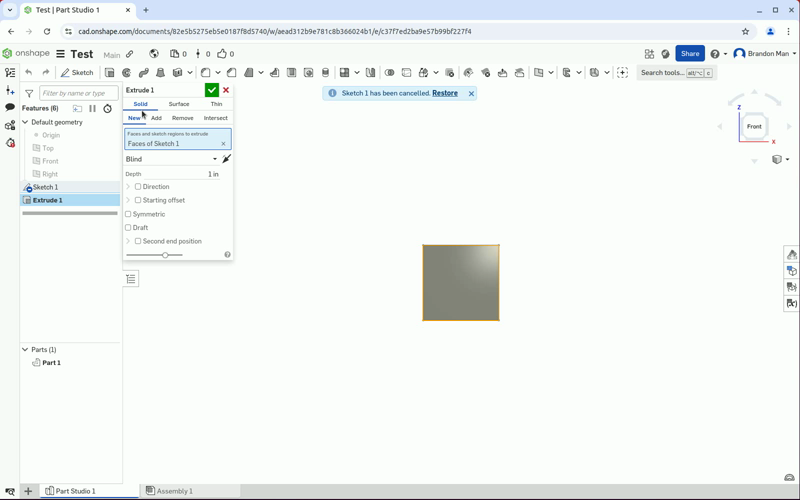
mouse_move(137, 120)
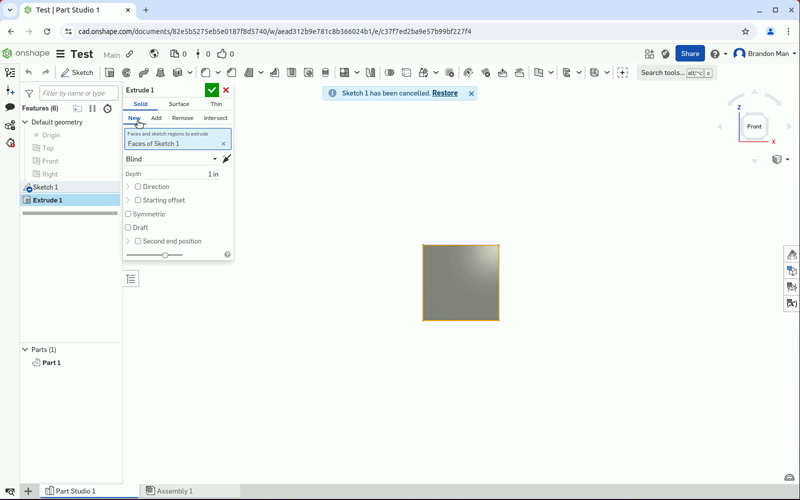
click(137, 120)
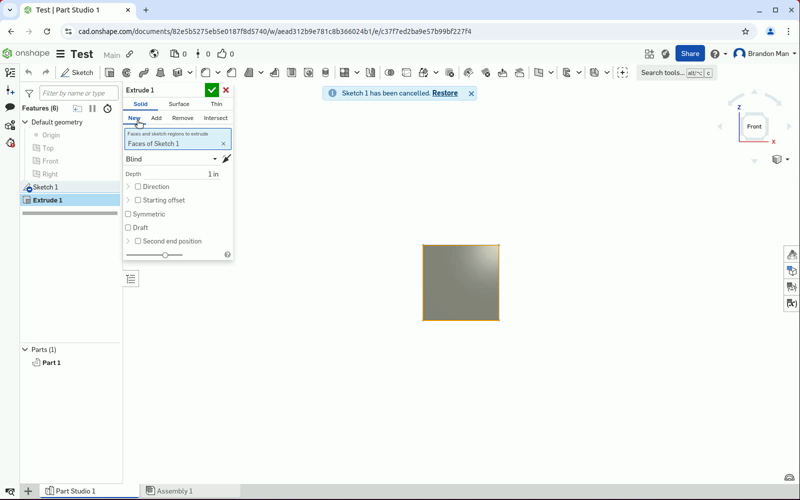
key(tab, 4)
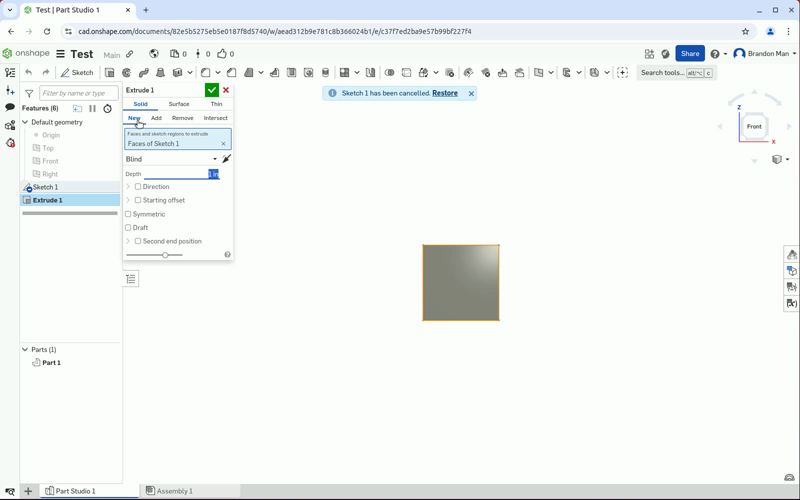
text(15.405)
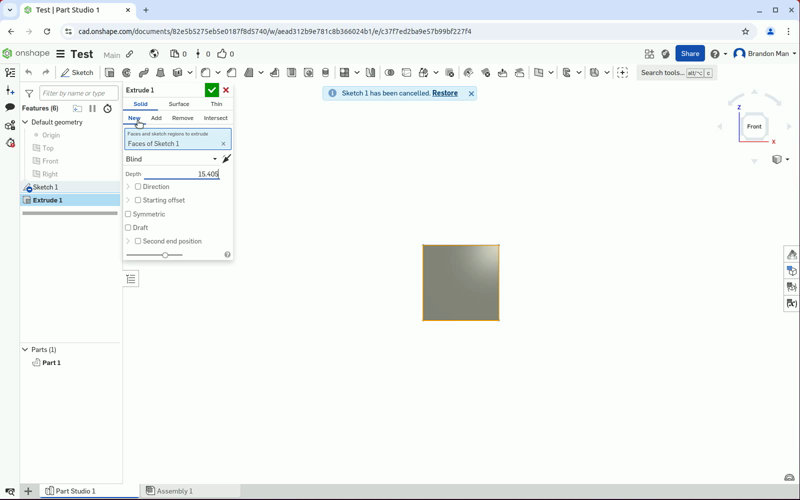
key(enter)
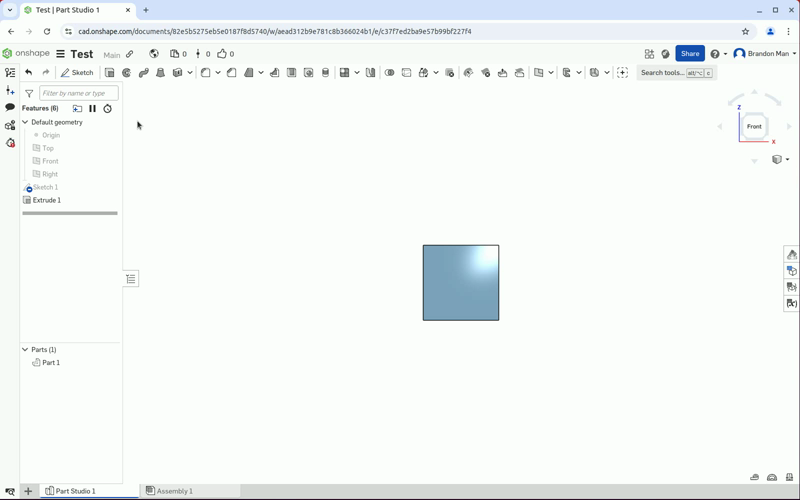
key(shift+h)
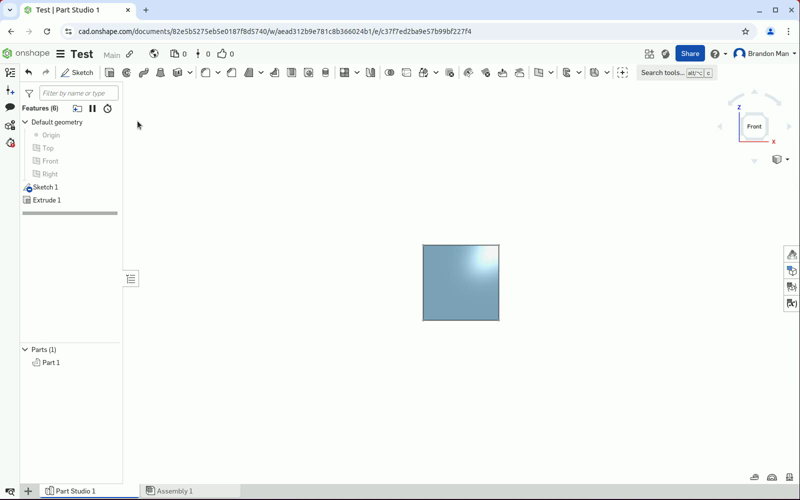
key(shift+h)
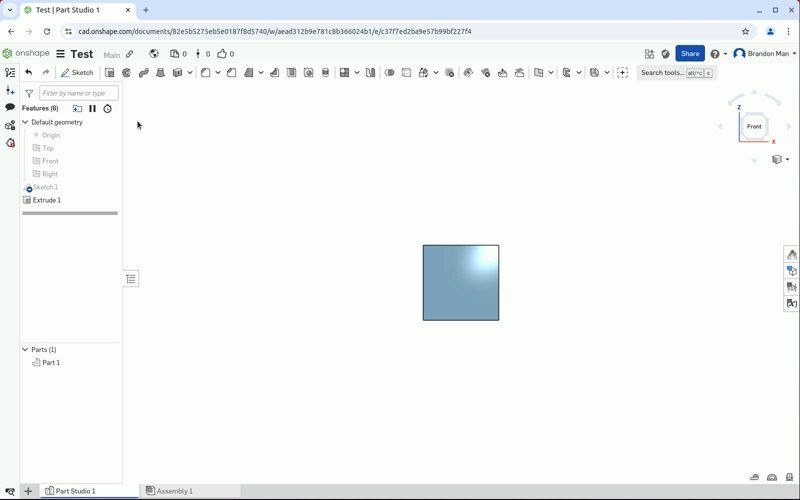
mouse_move(73, 189)
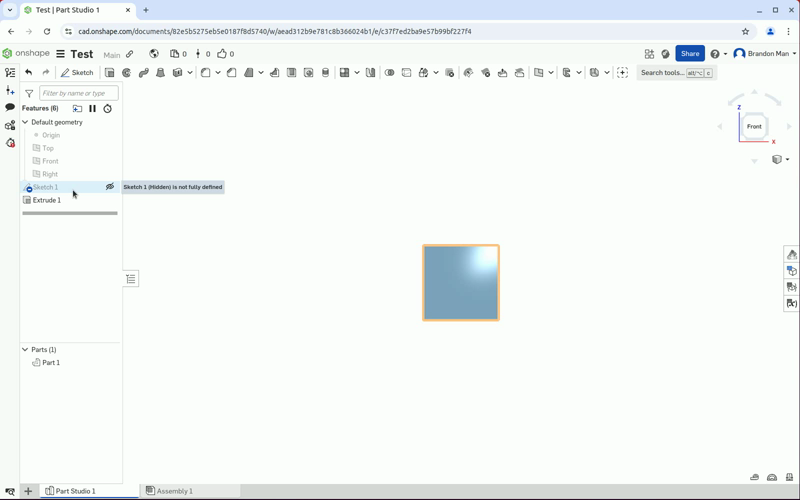
click(73, 189)
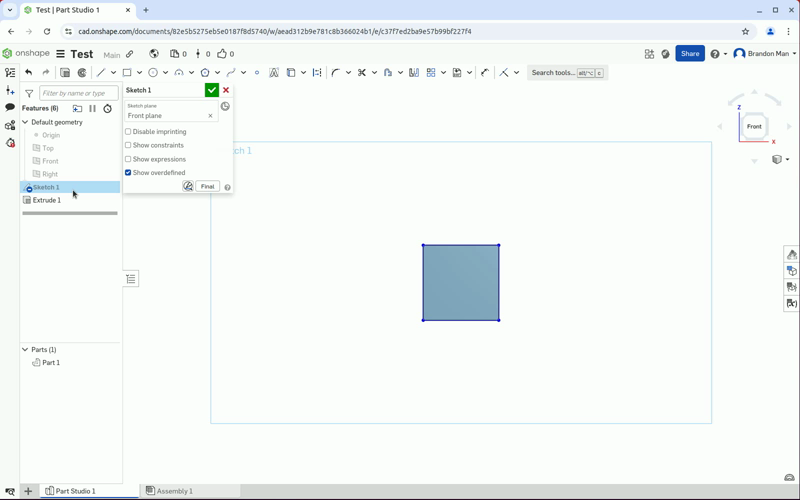
mouse_move(229, 92)
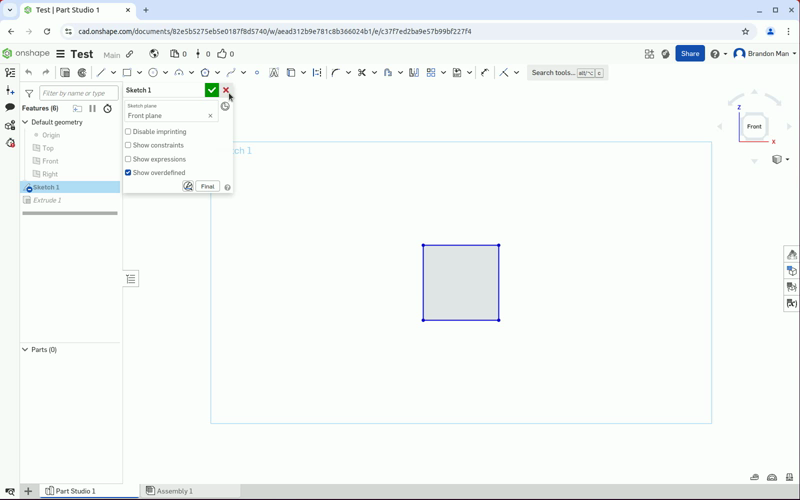
click(229, 92)
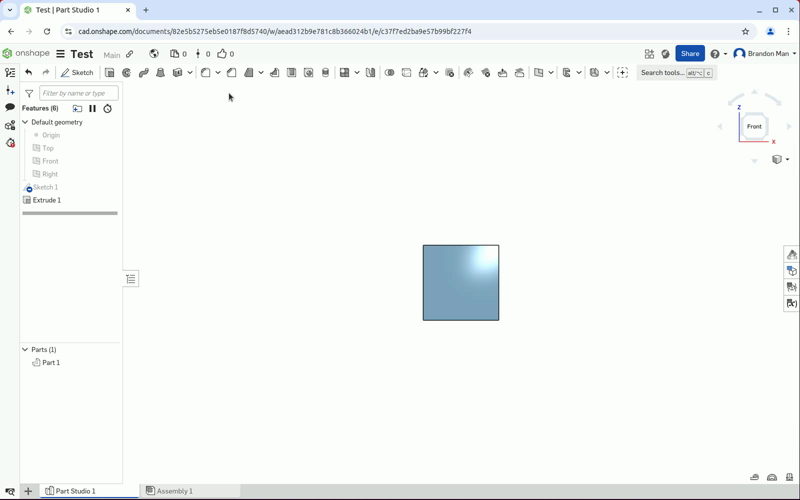
mouse_move(541, 75)
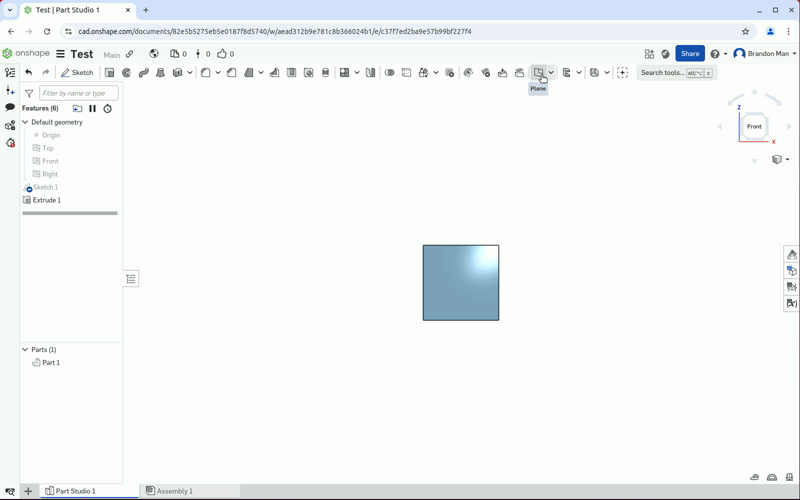
click(541, 75)
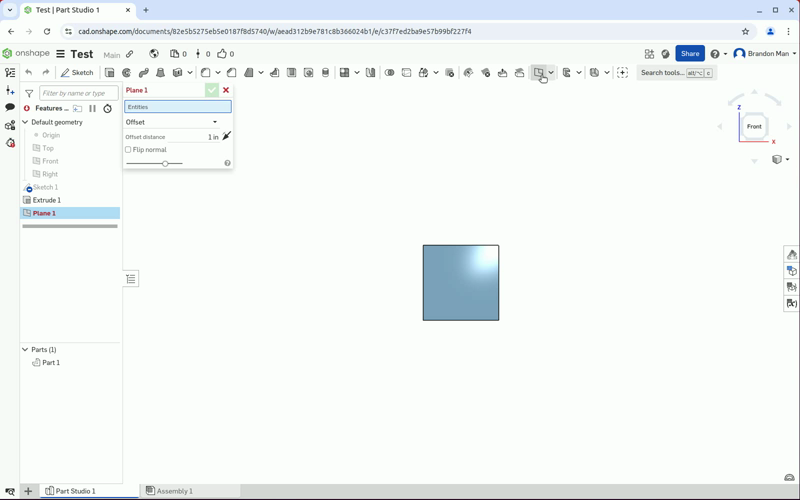
mouse_move(73, 163)
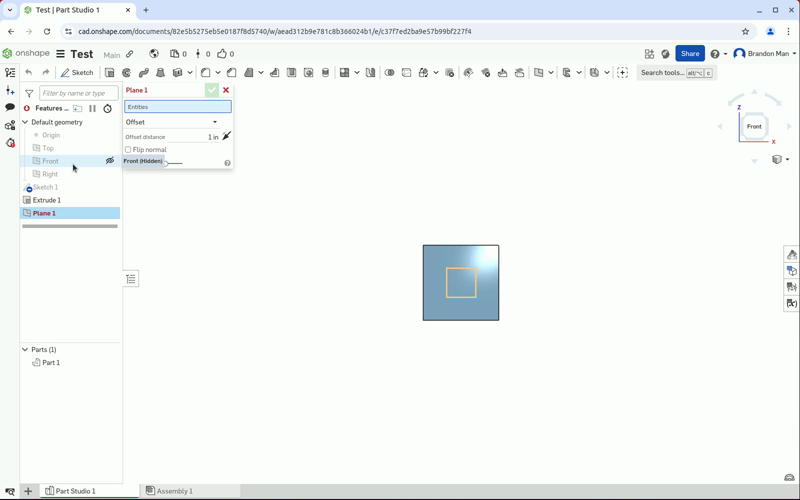
click(73, 163)
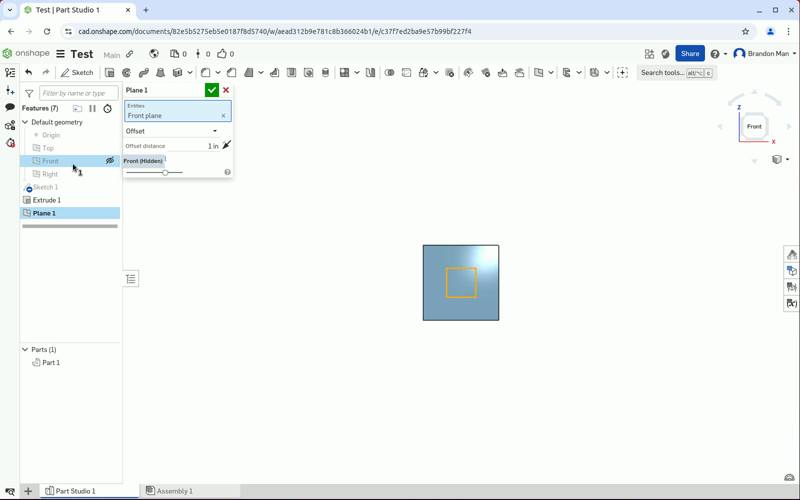
key(tab, 2)
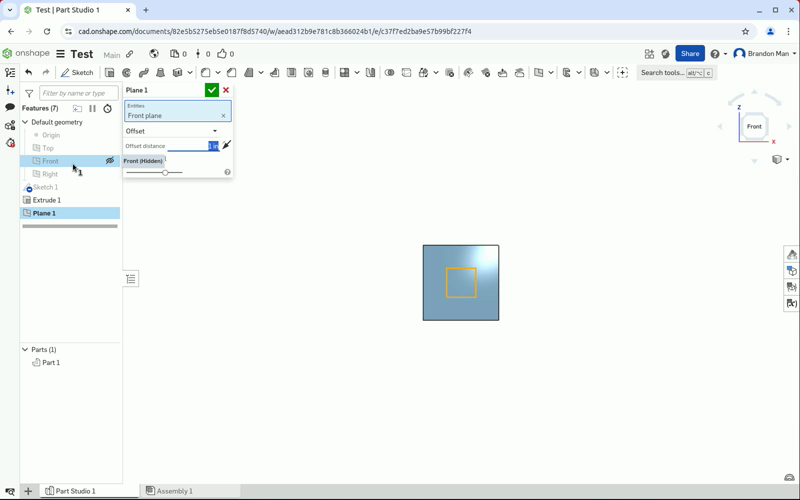
text(15.405)
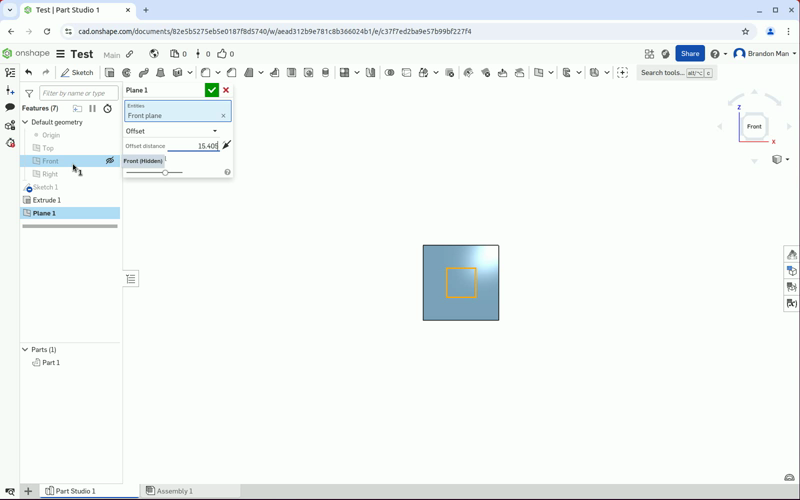
key(enter, 2)
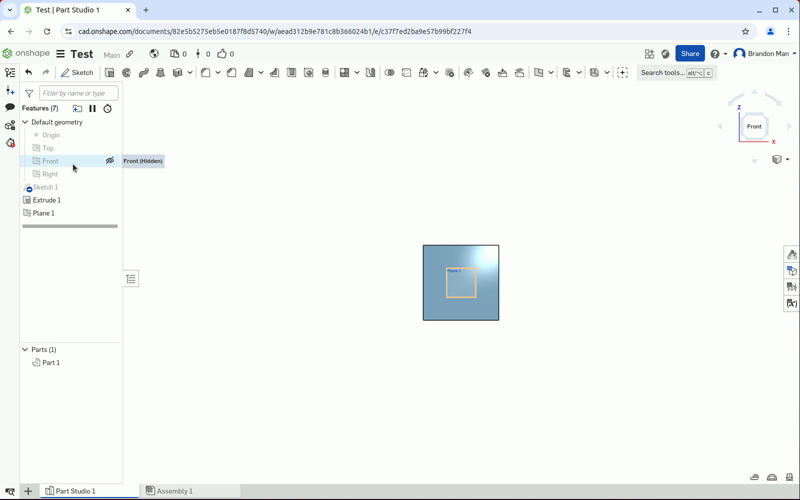
key(shift+s)
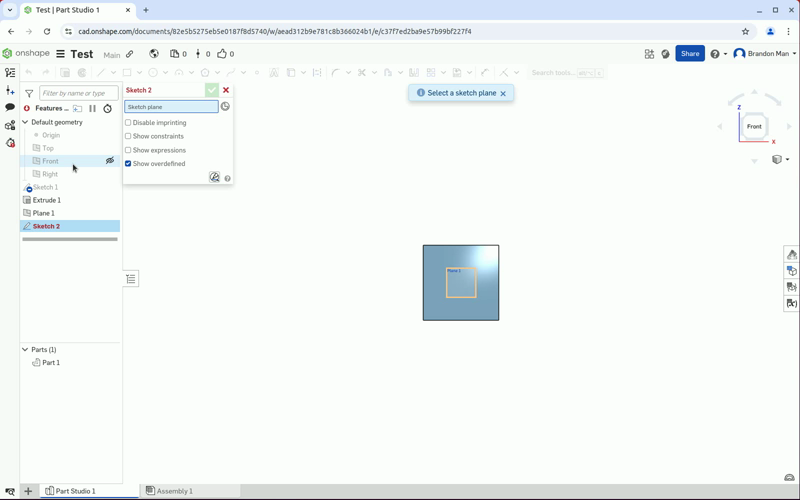
mouse_move(73, 215)
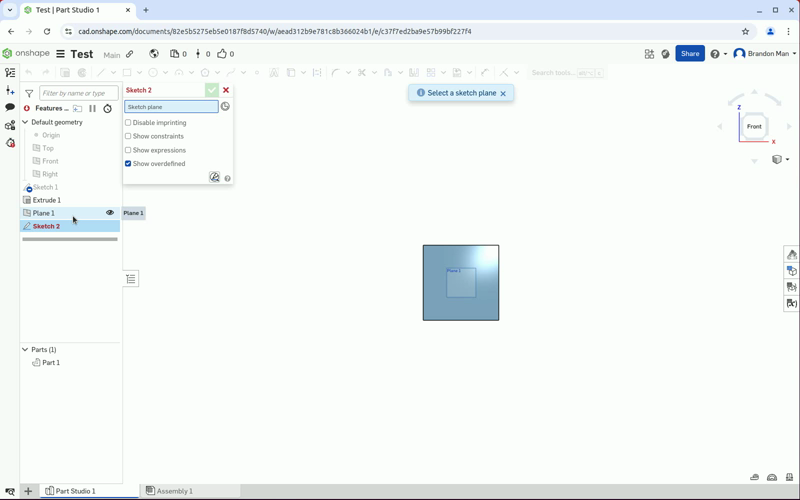
click(73, 215)
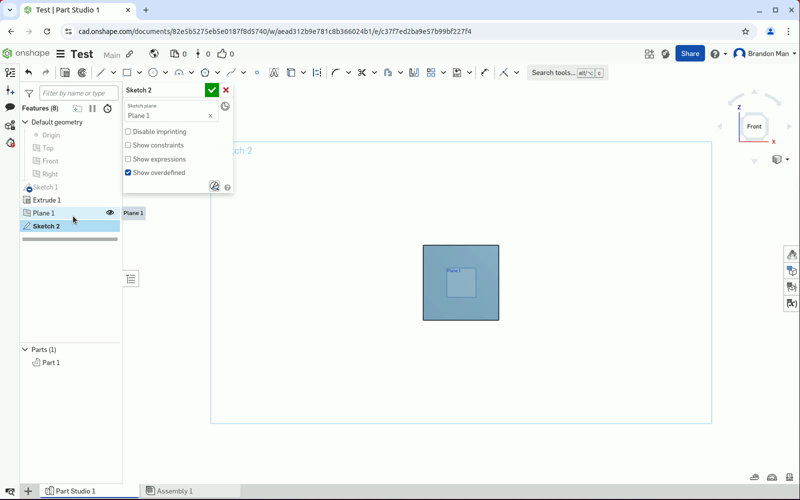
mouse_move(73, 352)
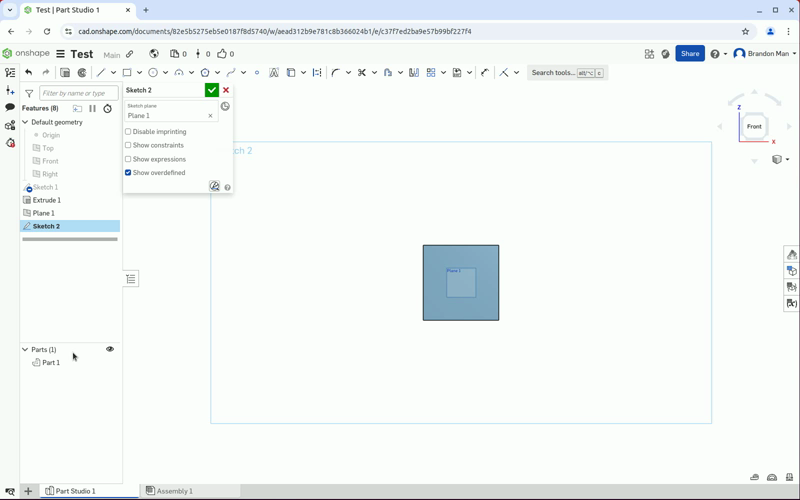
key(y)
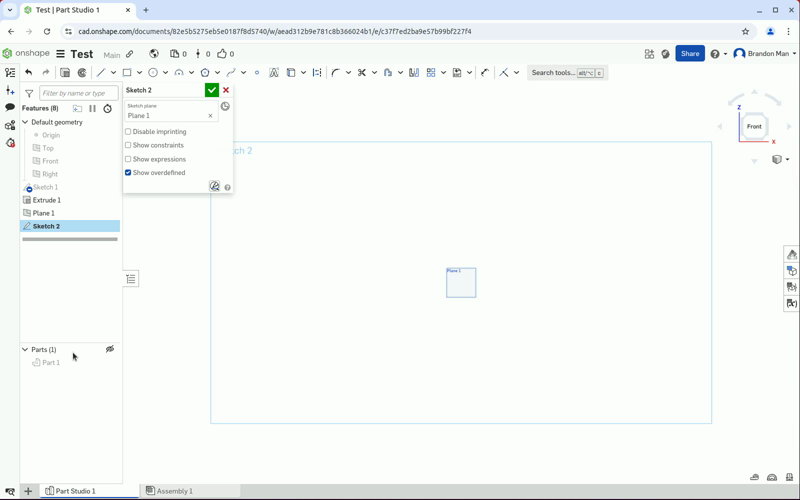
key(c)
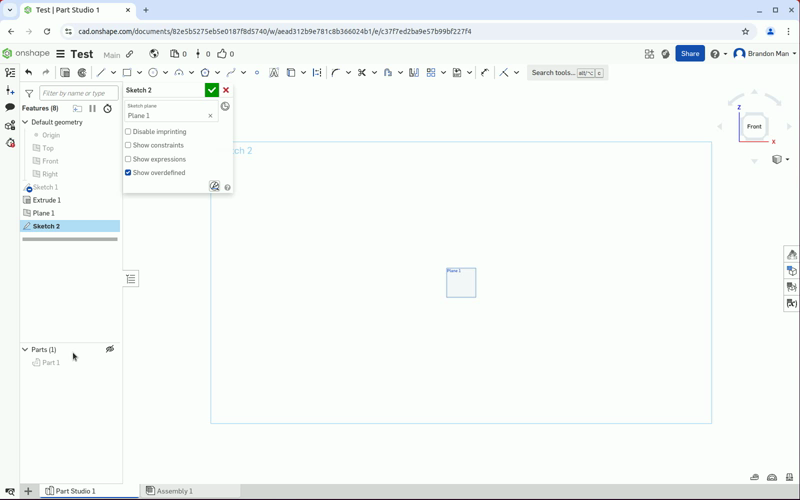
key_down(shift)
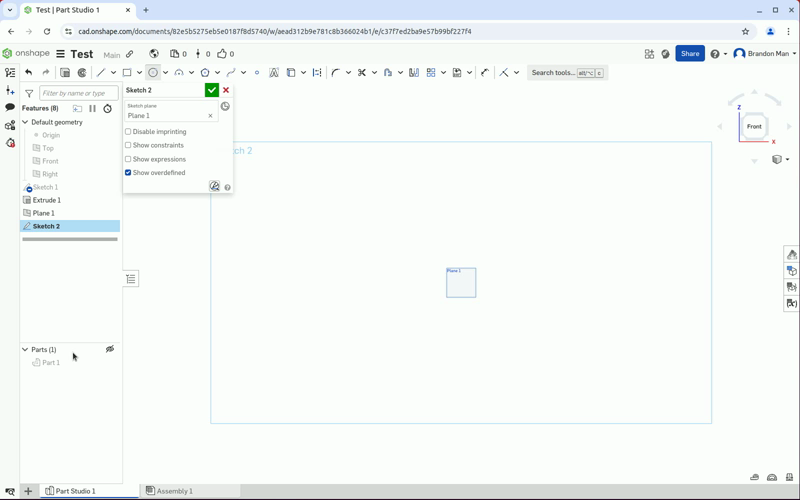
mouse_move(460, 282)
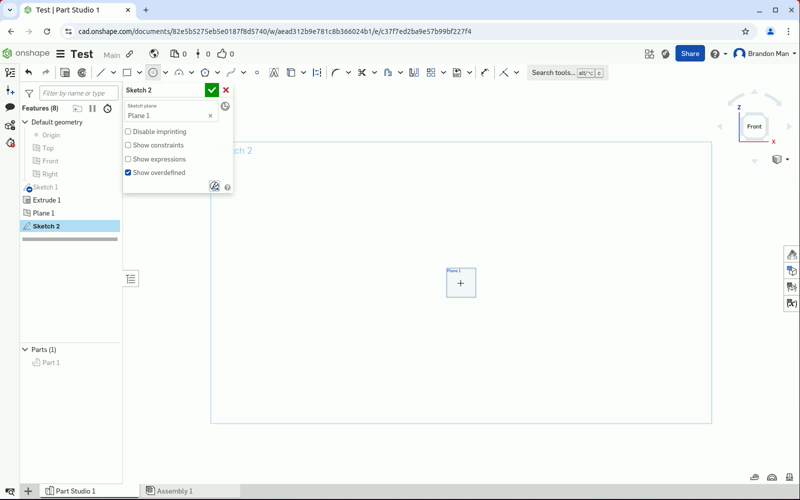
click(460, 282)
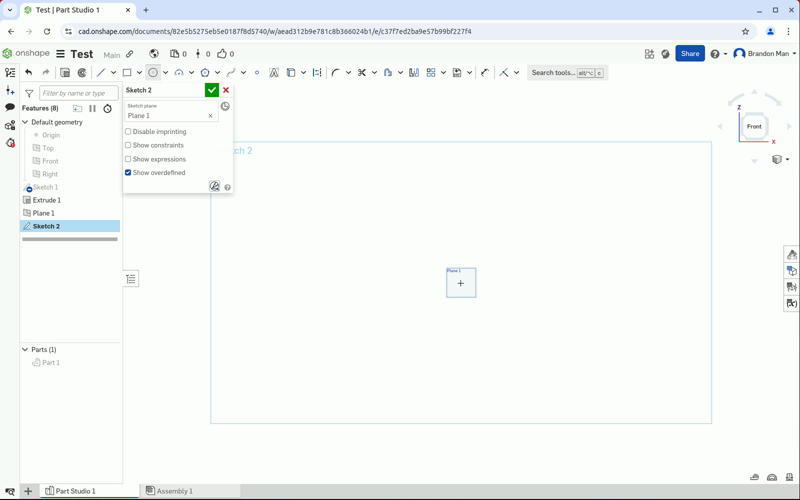
key_up(shift)
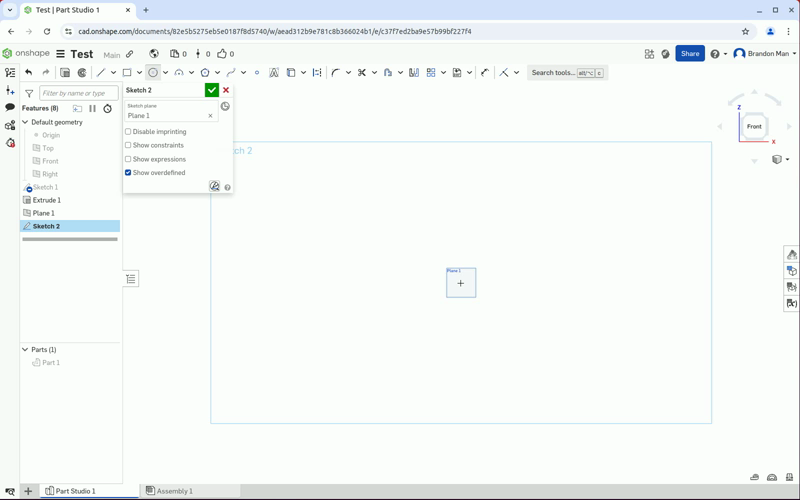
mouse_move(473, 282)
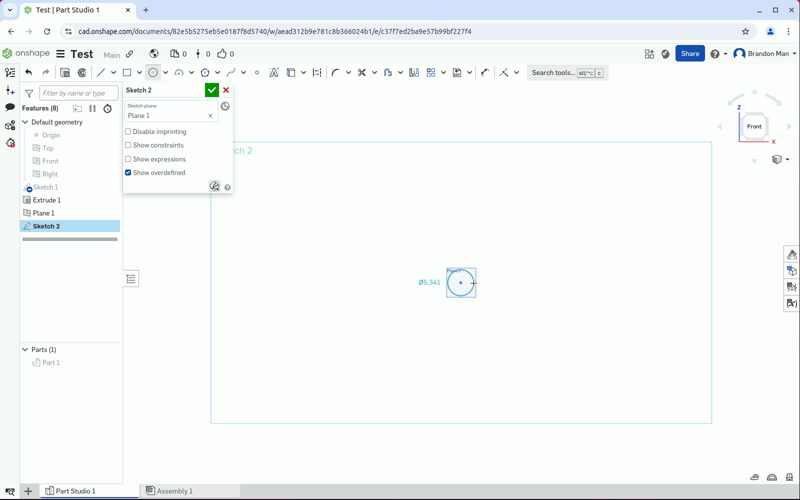
click(473, 282)
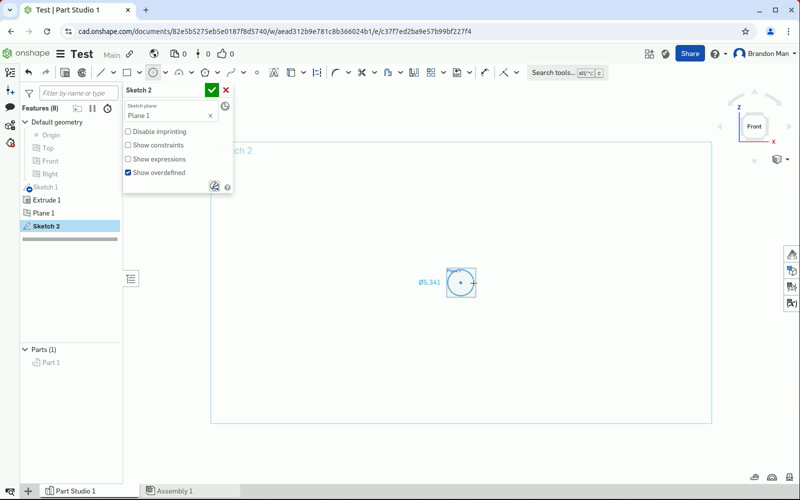
key(esc)
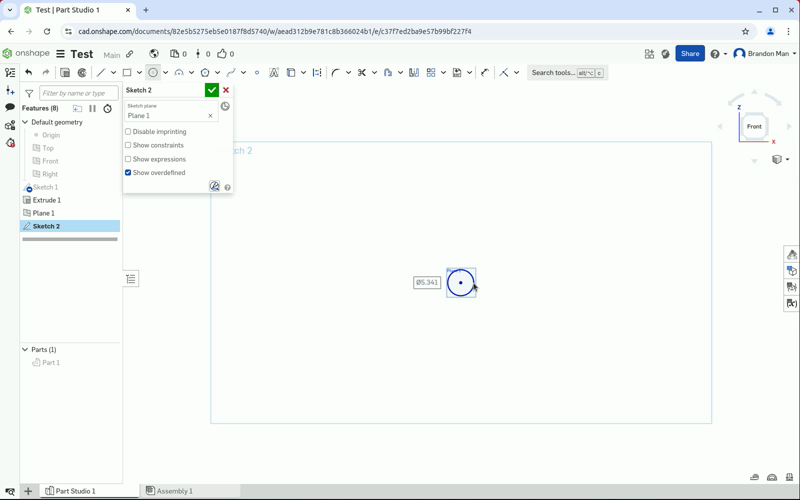
mouse_move(460, 284)
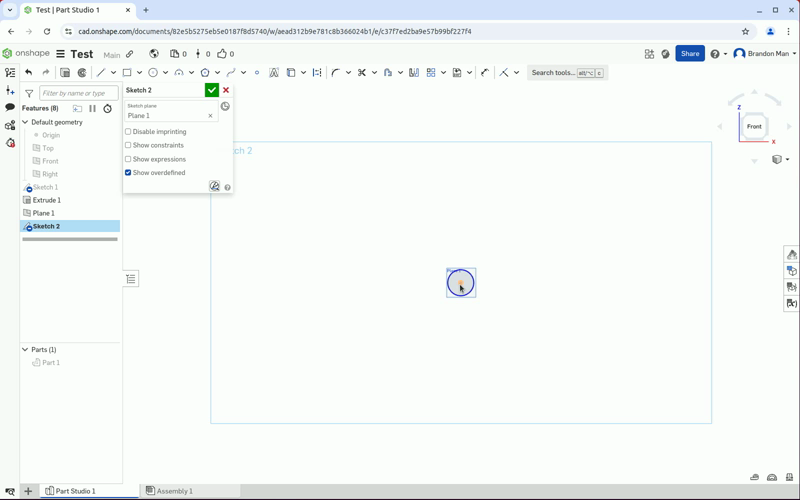
scroll(6)
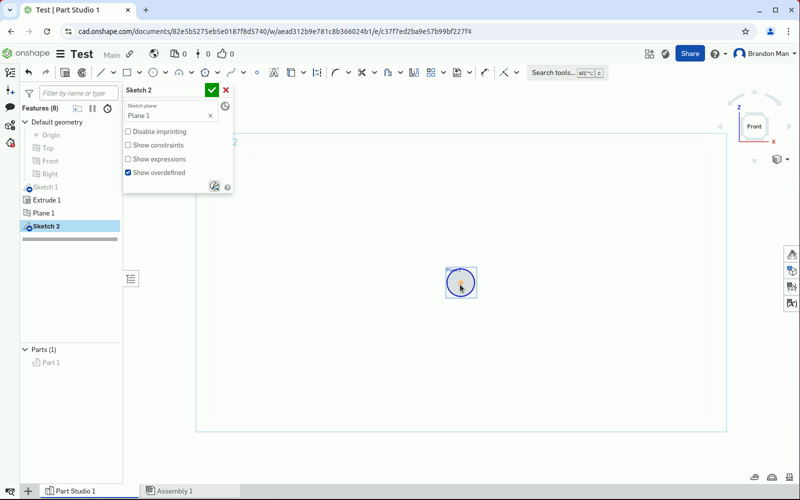
scroll(6)
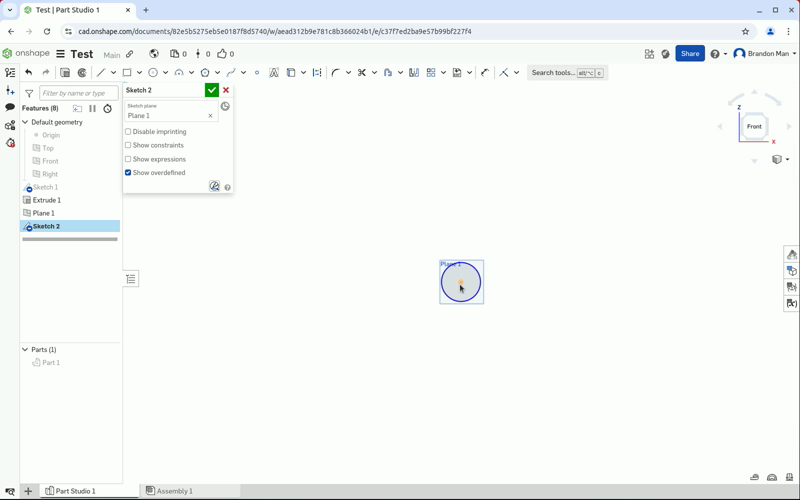
scroll(6)
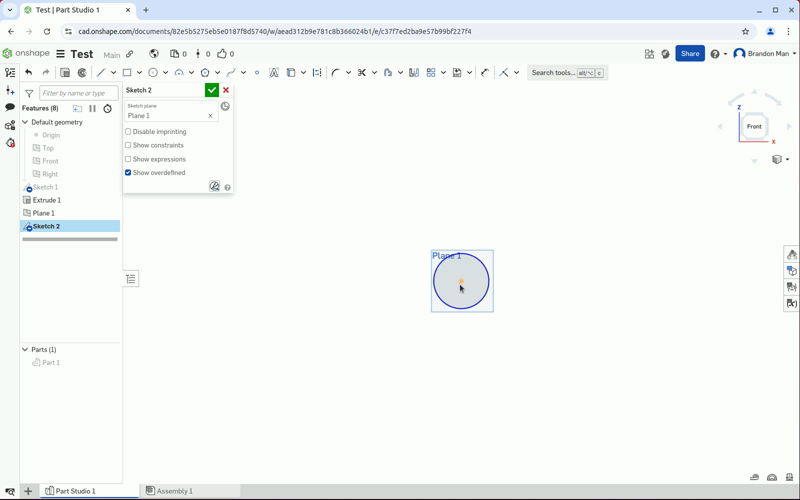
scroll(6)
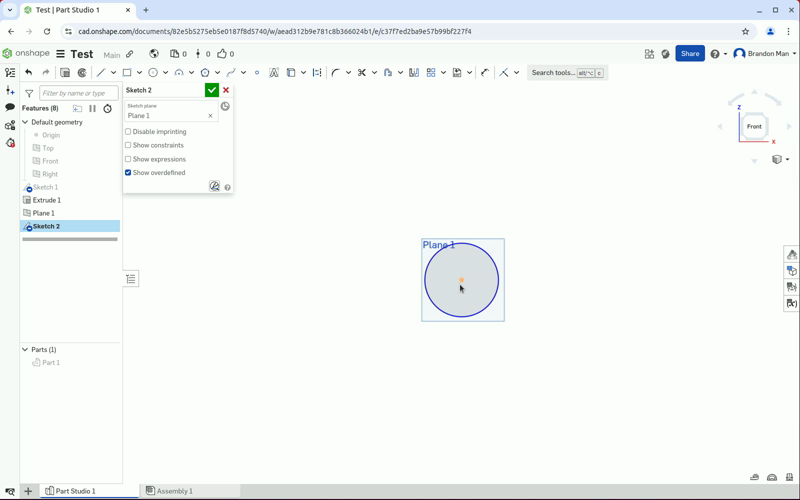
scroll(6)
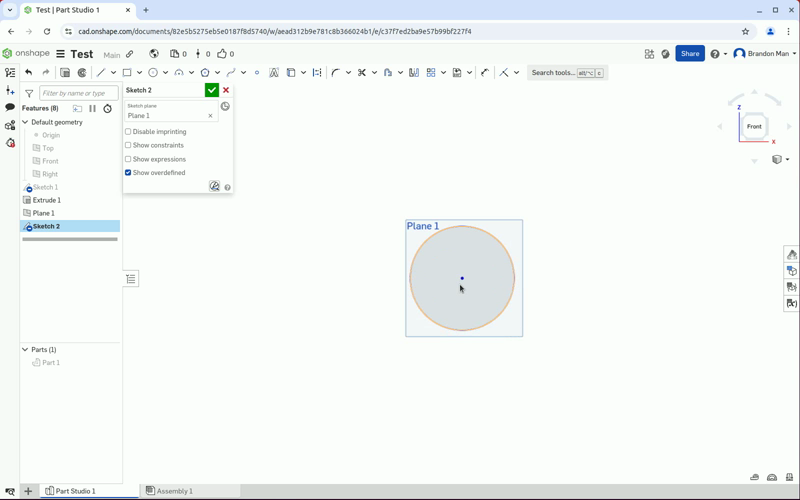
scroll(6)
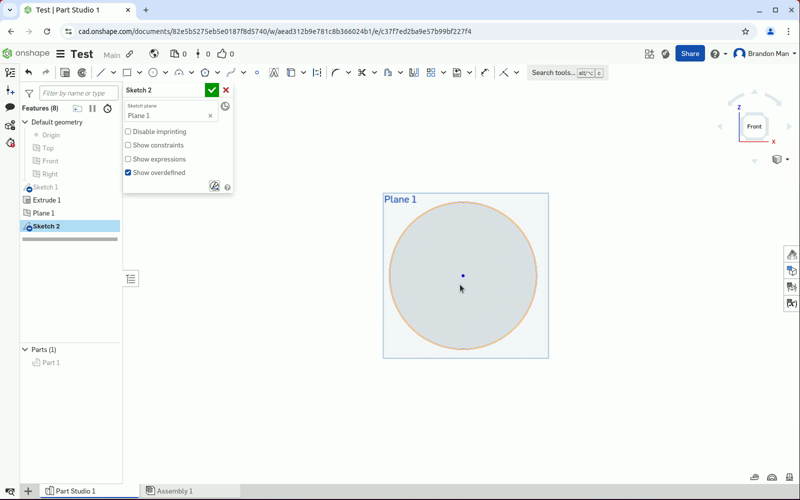
scroll(6)
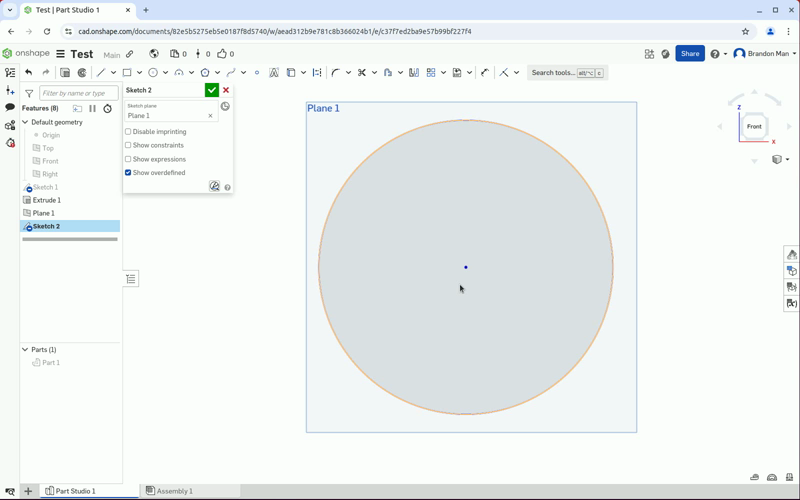
click(460, 284)
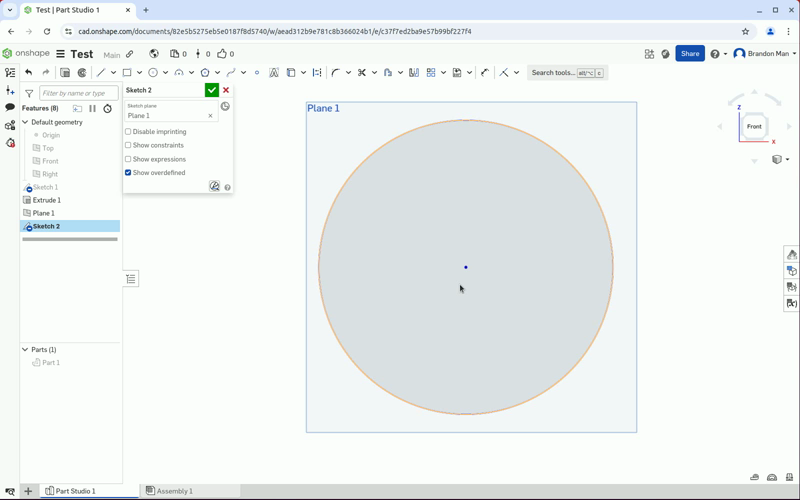
scroll(-6)
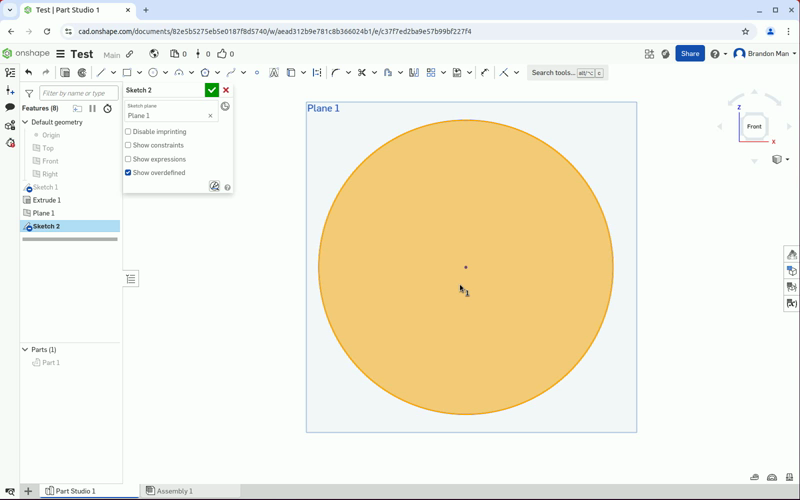
scroll(-6)
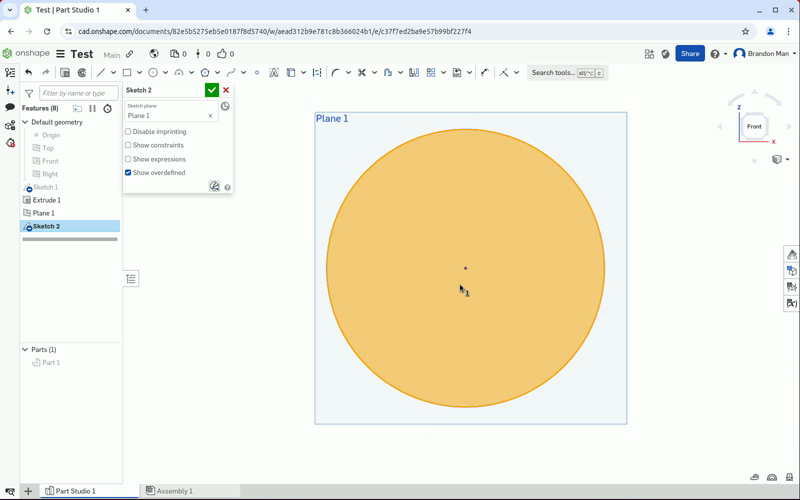
scroll(-6)
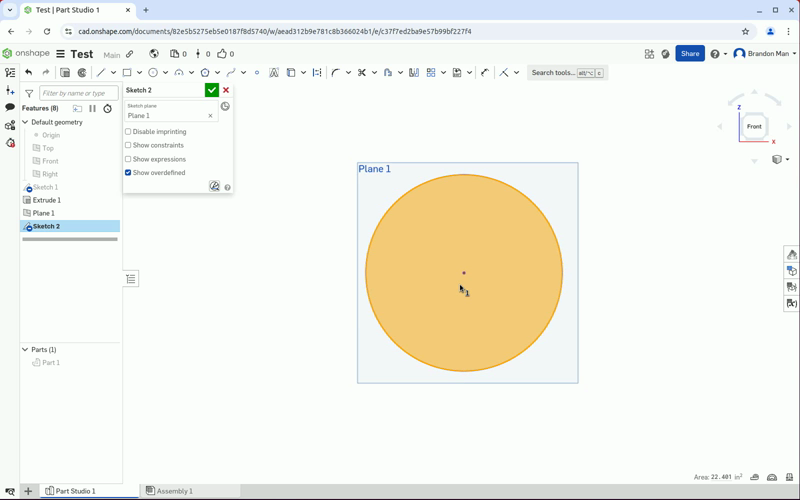
scroll(-6)
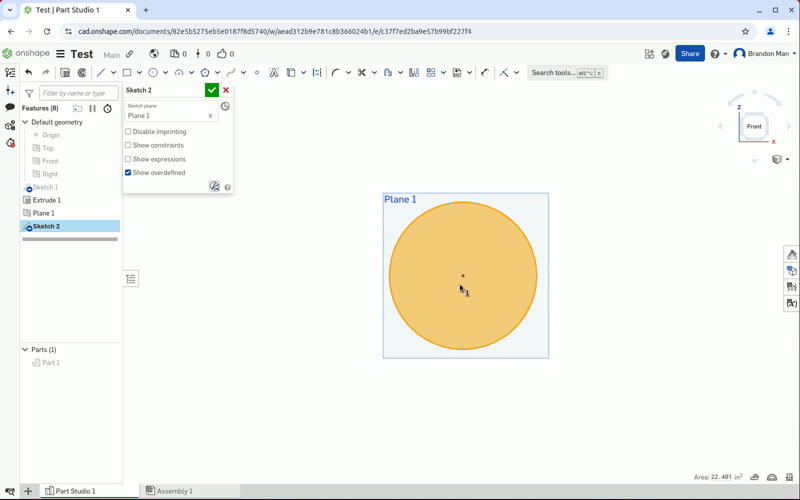
scroll(-6)
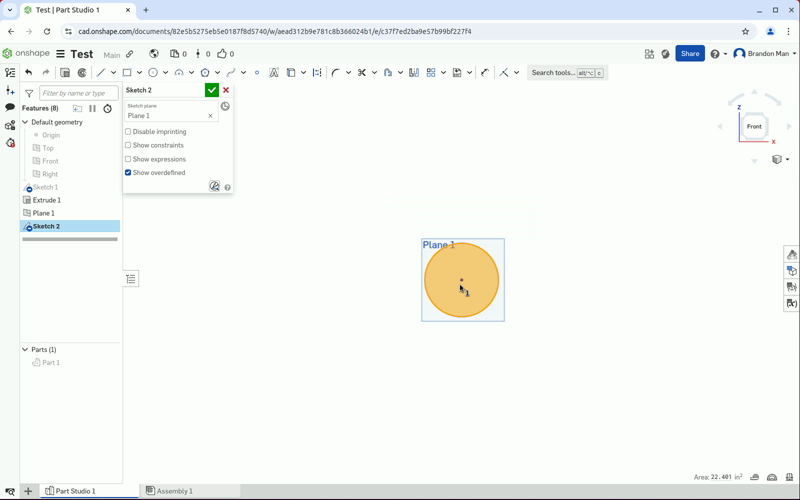
scroll(-6)
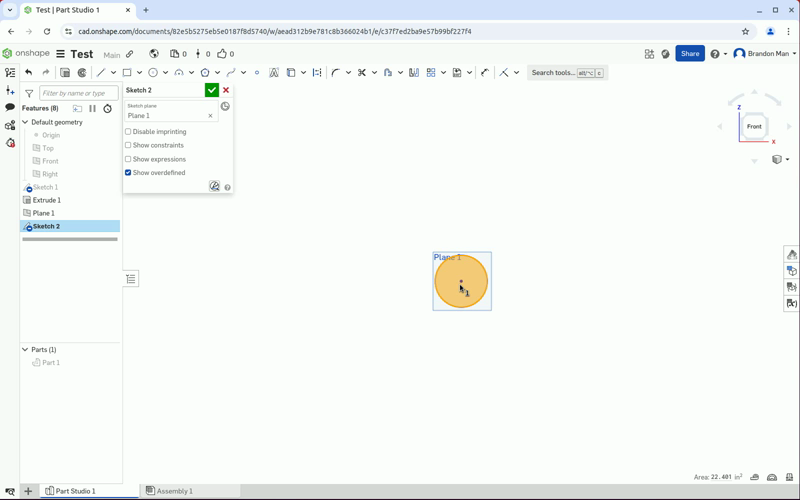
scroll(-6)
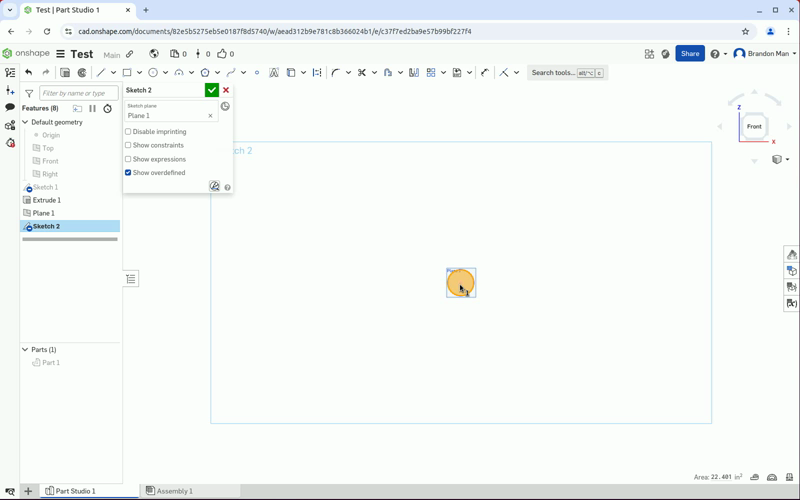
mouse_move(73, 352)
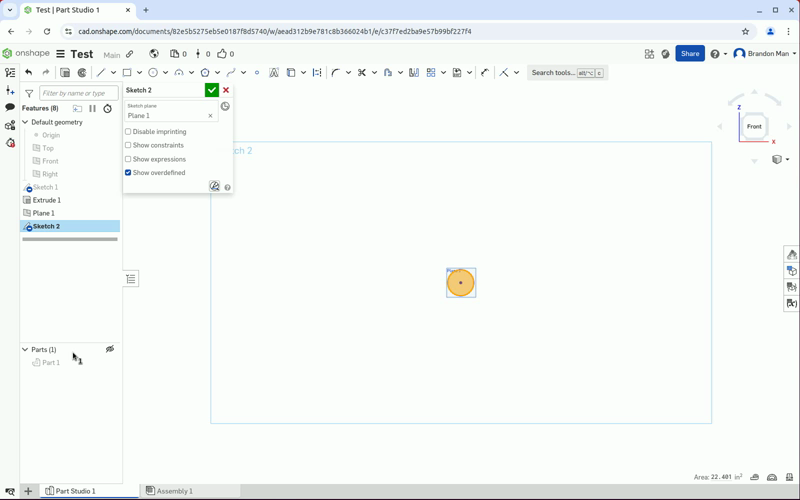
key(shift+y)
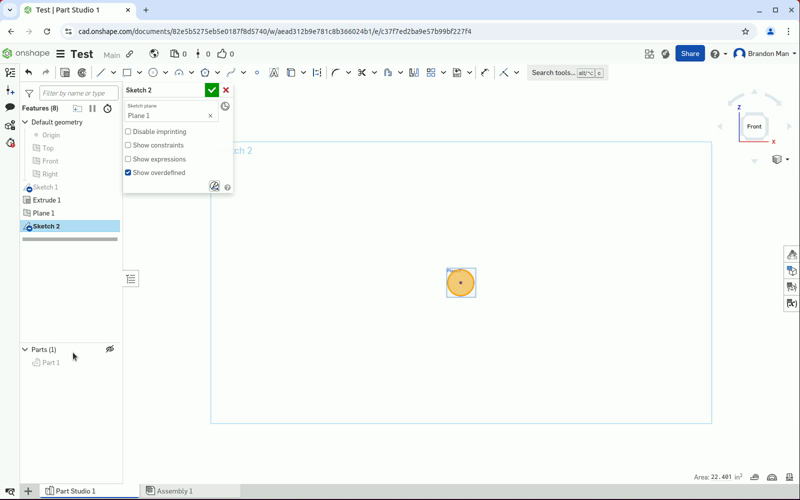
key(shift+e)
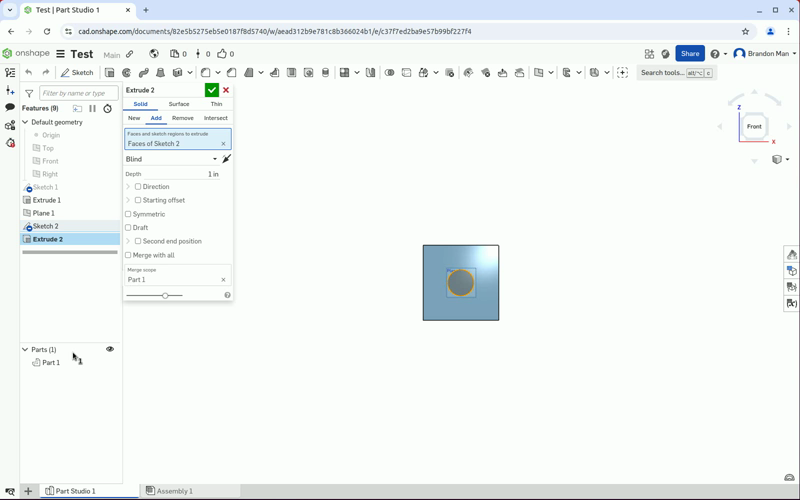
mouse_move(143, 106)
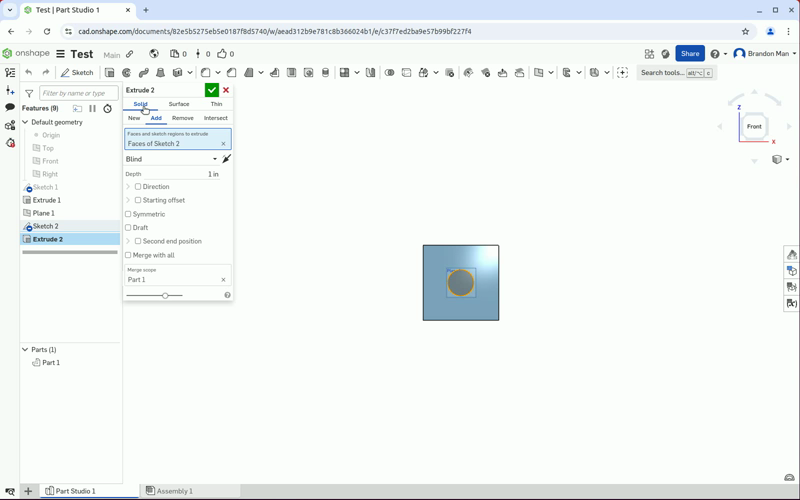
click(143, 106)
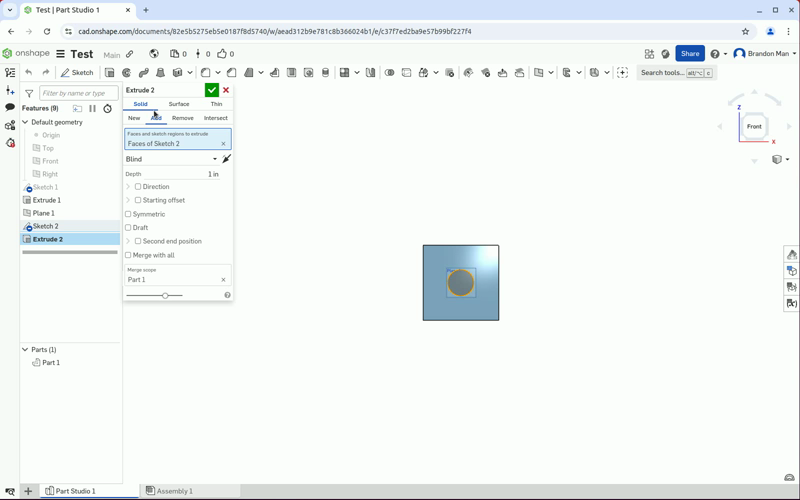
mouse_move(186, 120)
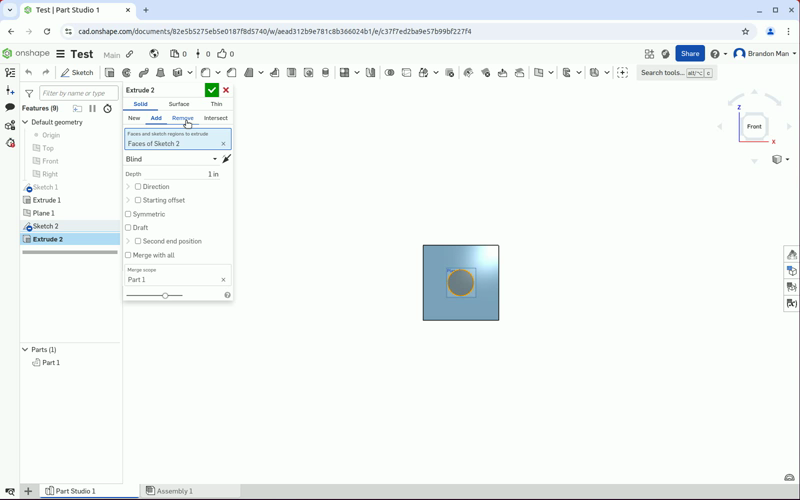
click(186, 120)
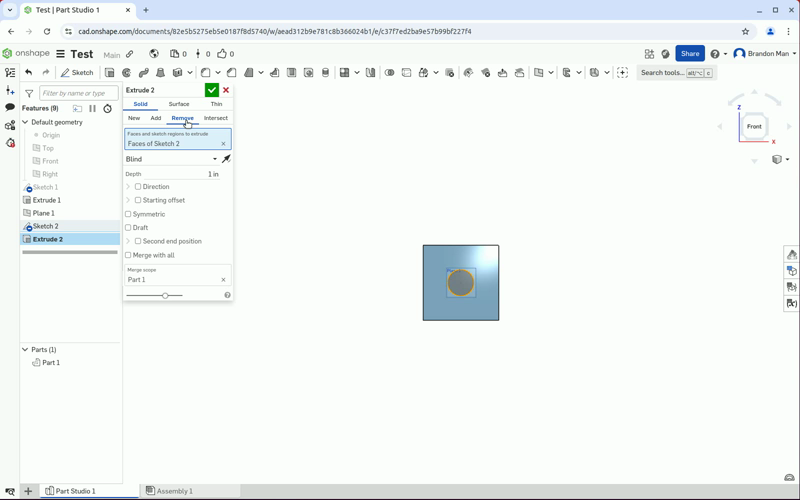
key(tab, 4)
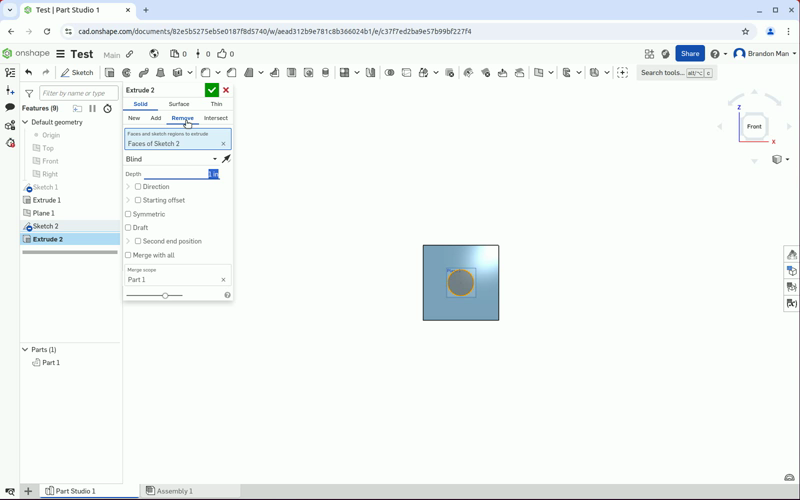
text(15.405)
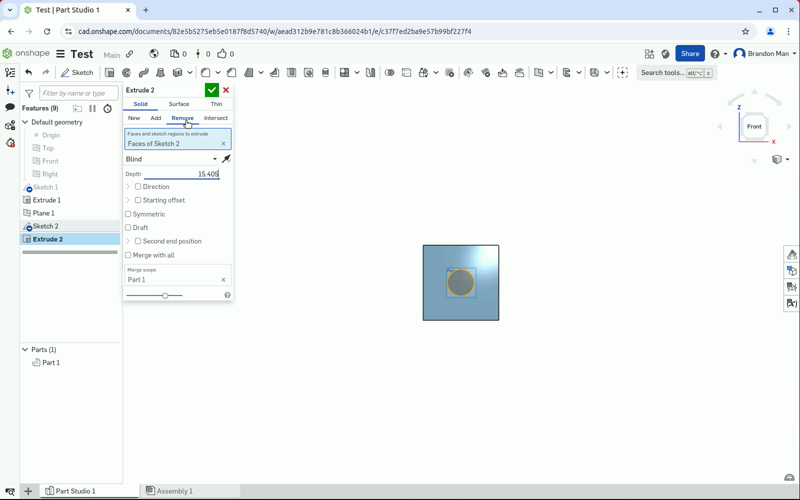
key(tab, 6)
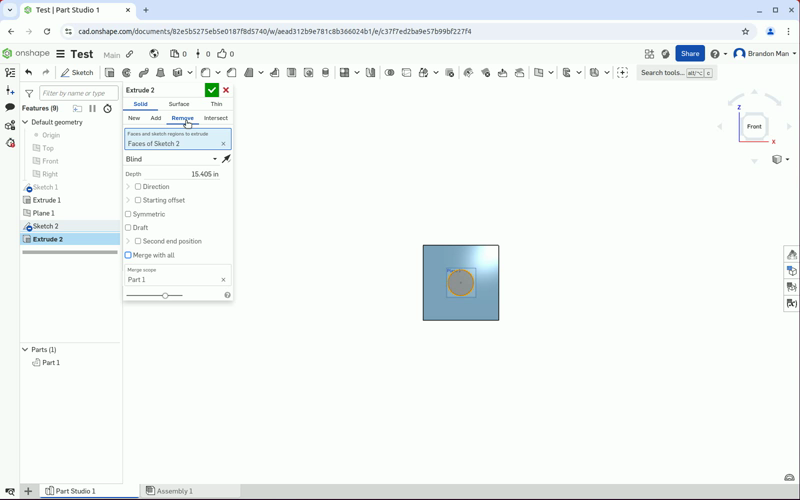
key(space)
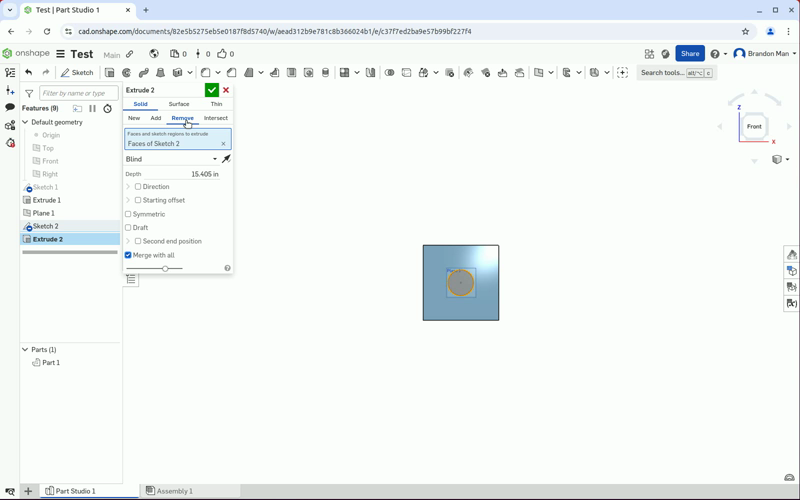
key(enter)
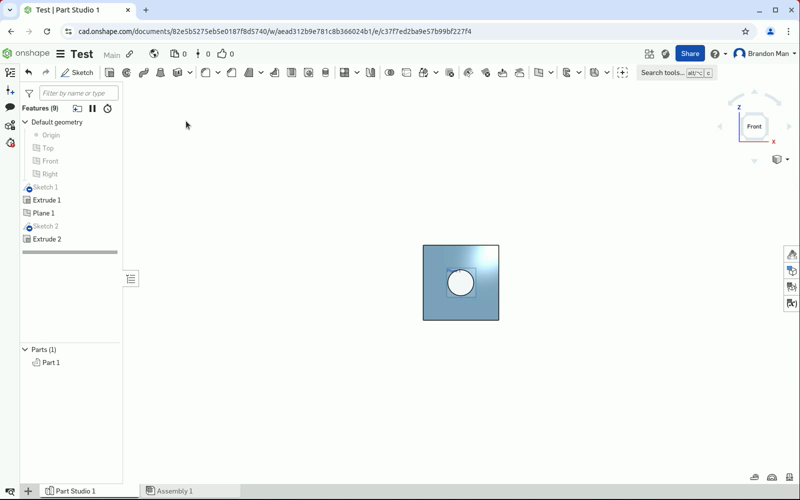
key(shift+h)
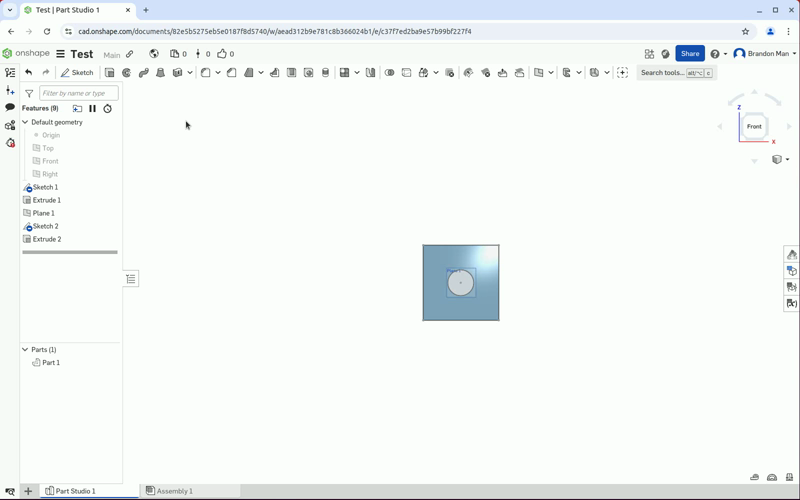
key(shift+h)
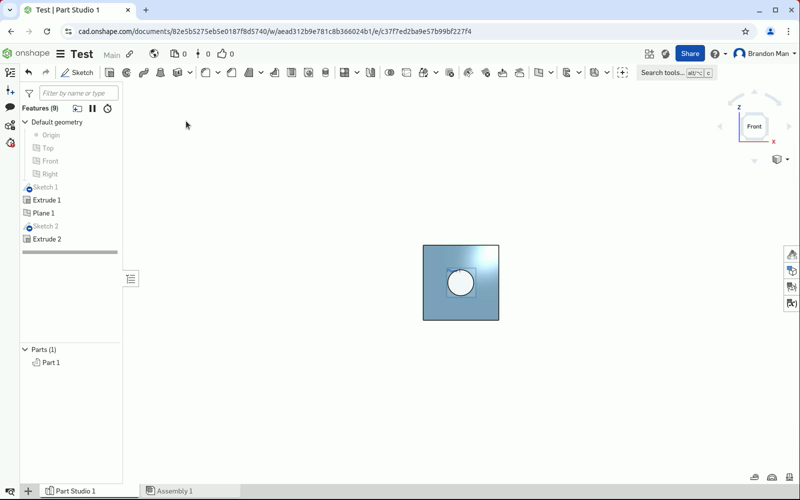
mouse_move(73, 189)
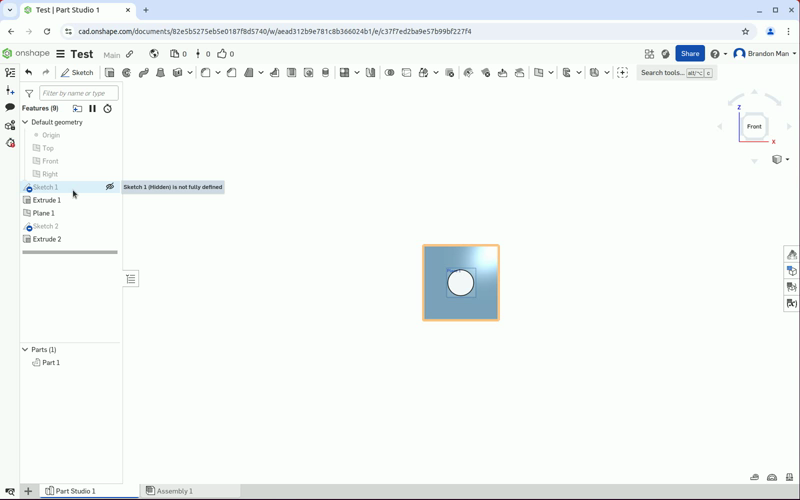
click(73, 189)
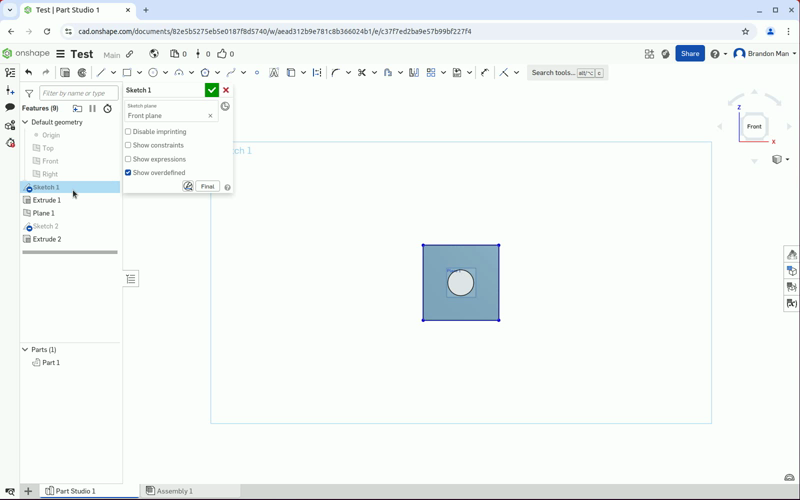
mouse_move(229, 92)
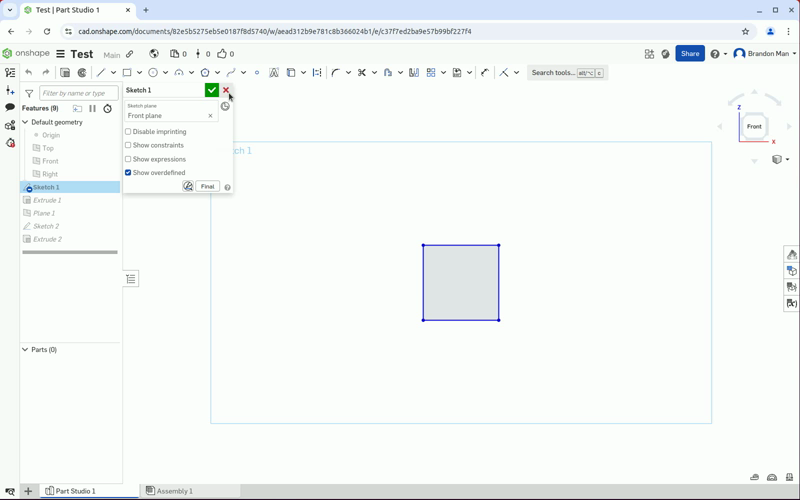
click(229, 92)
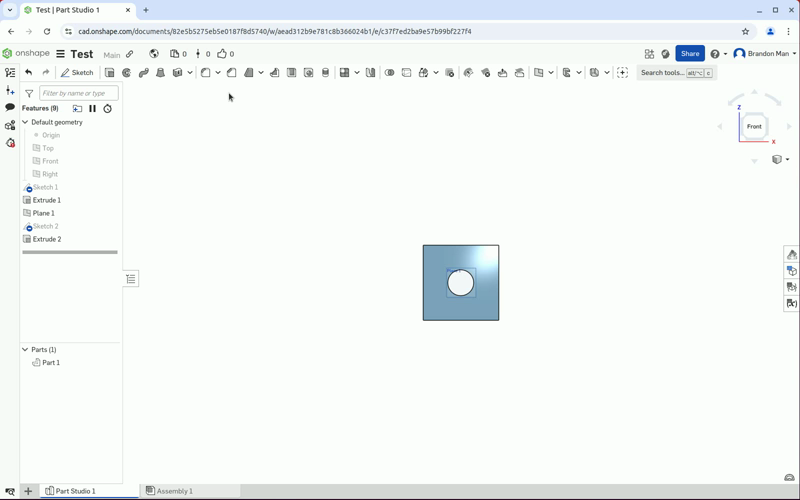
mouse_move(73, 352)
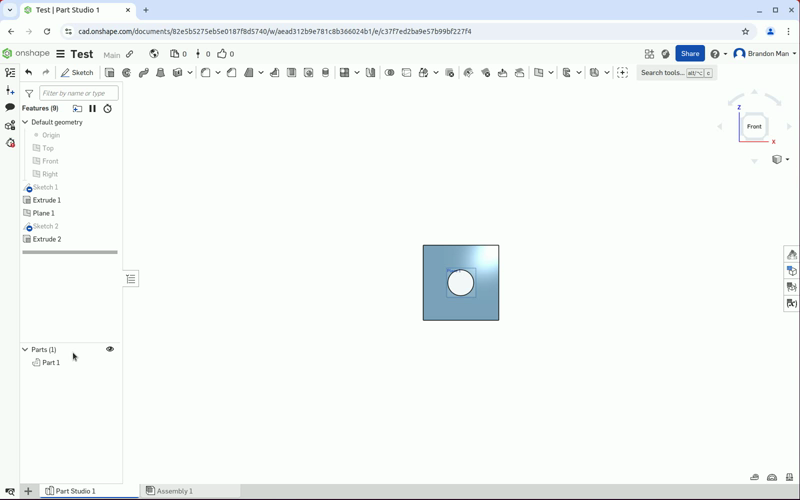
key(y)
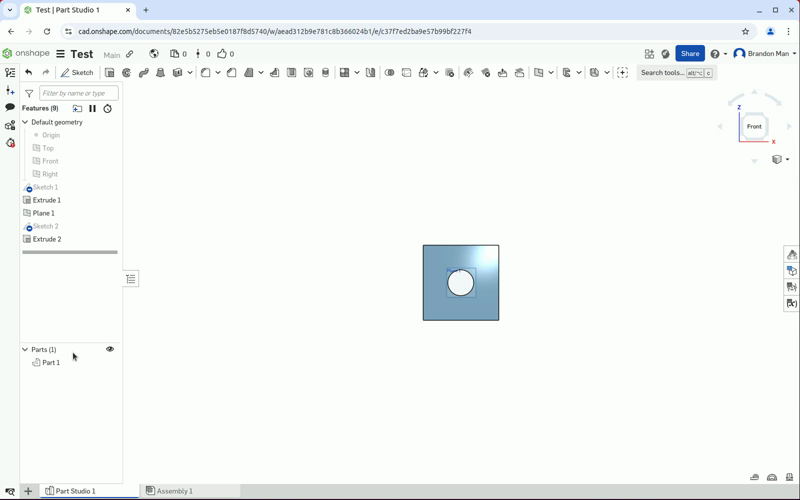
key(shift+p)
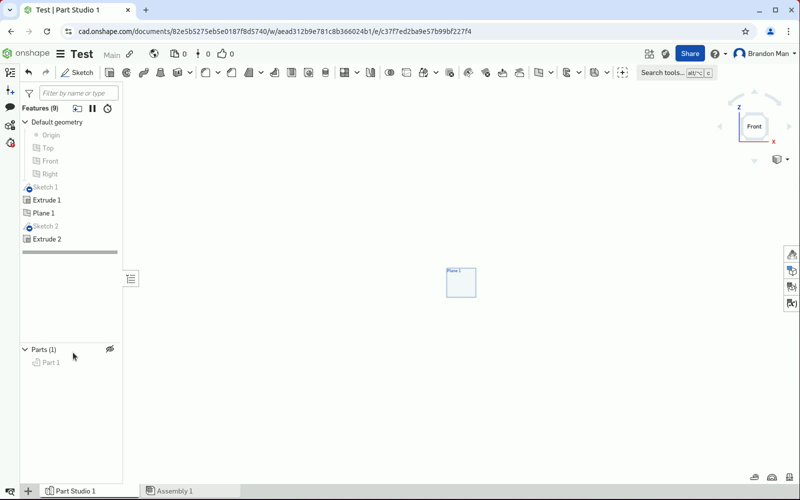
key(space)
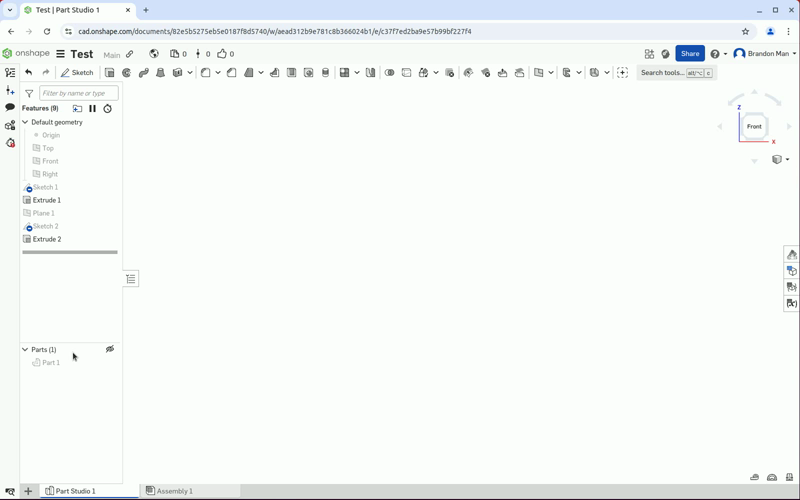
key_down(shift)
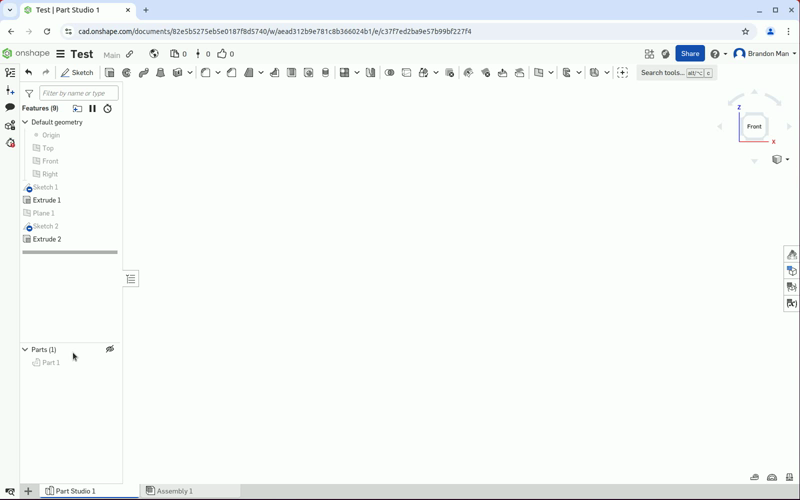
key(down)
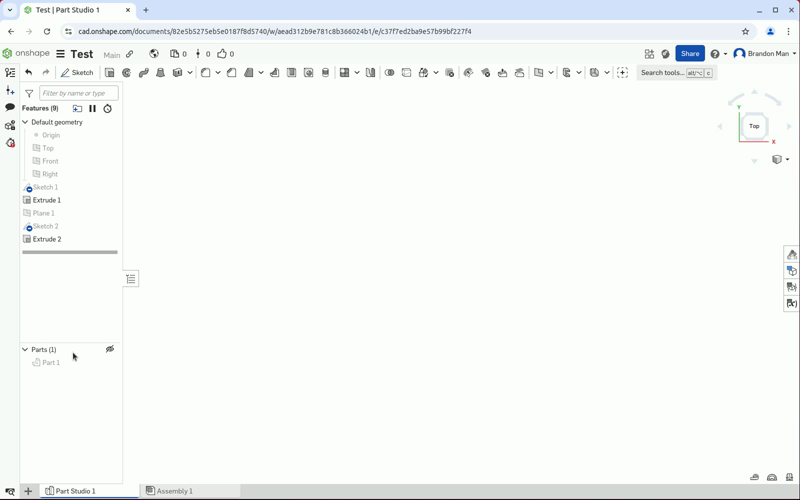
key_up(shift)
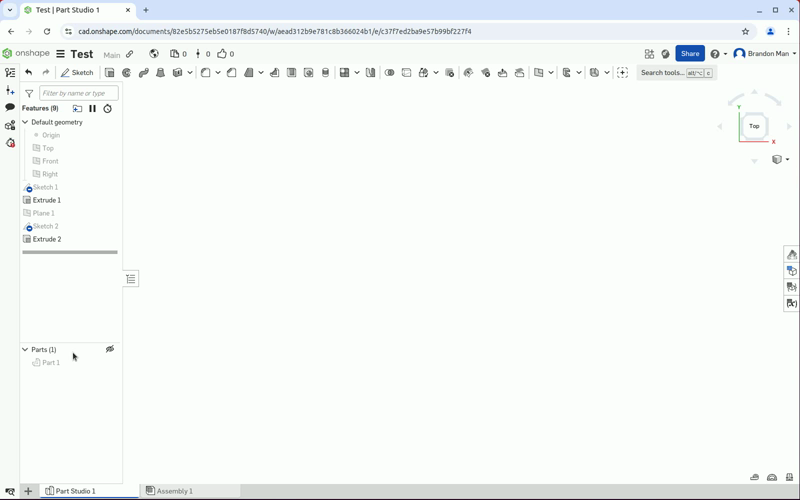
mouse_move(73, 352)
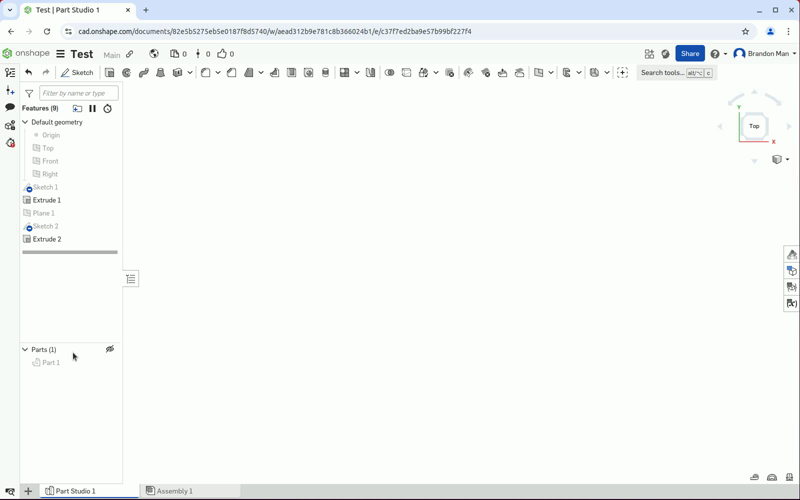
key(shift+y)
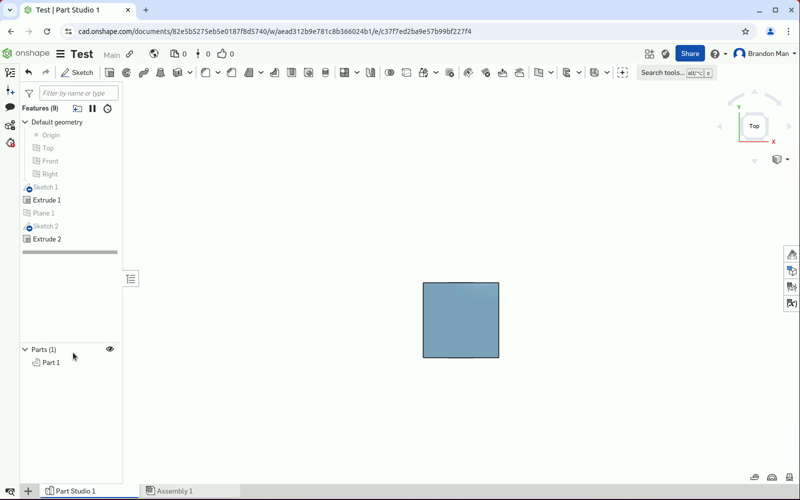
mouse_move(541, 75)
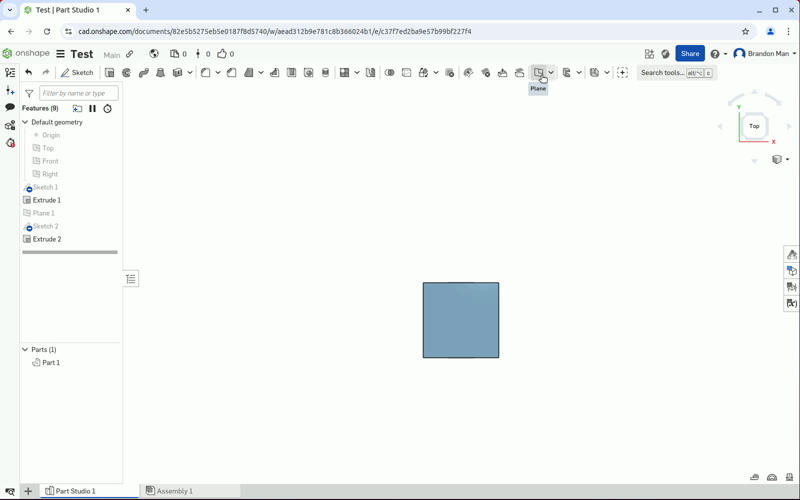
click(541, 75)
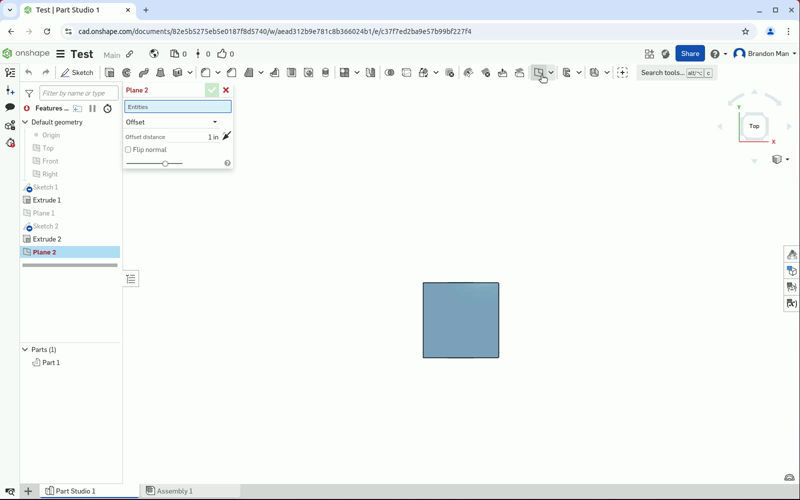
mouse_move(73, 150)
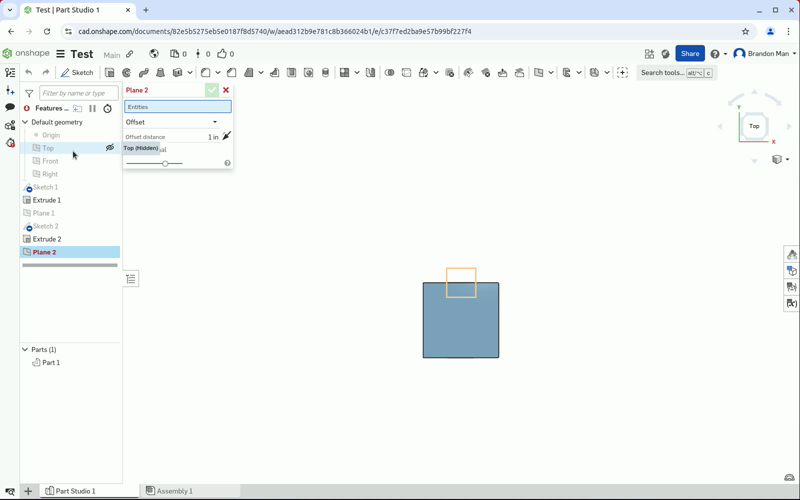
click(73, 150)
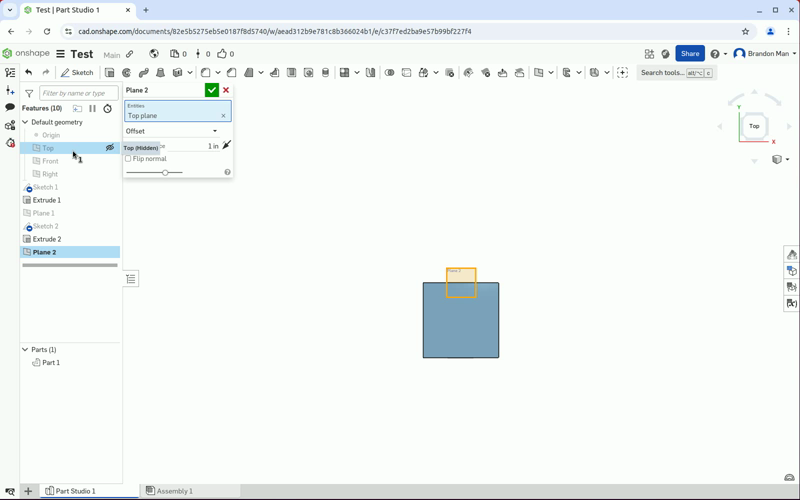
key(tab, 2)
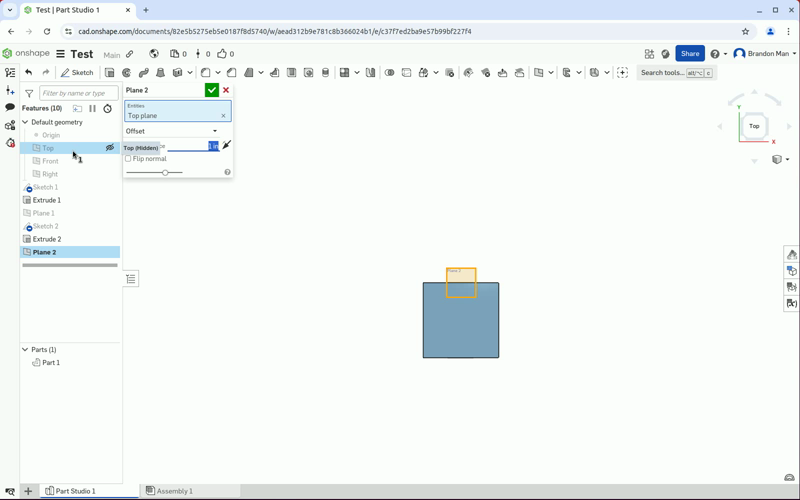
text(7.703)
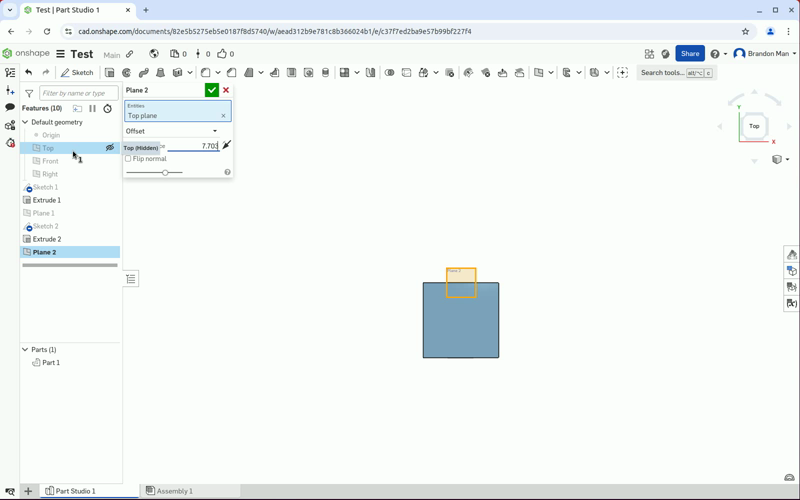
key(enter, 2)
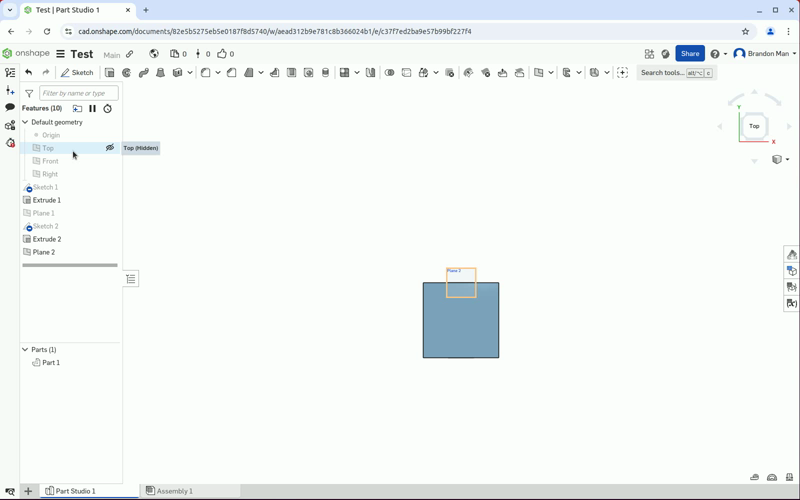
key(shift+s)
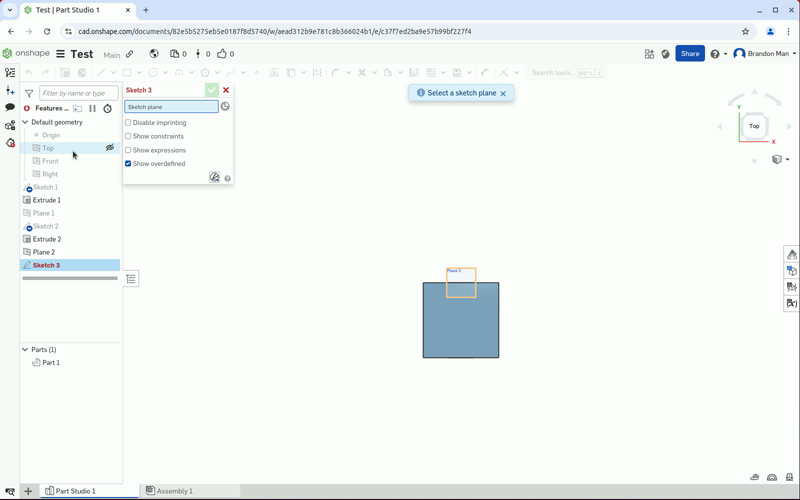
mouse_move(73, 254)
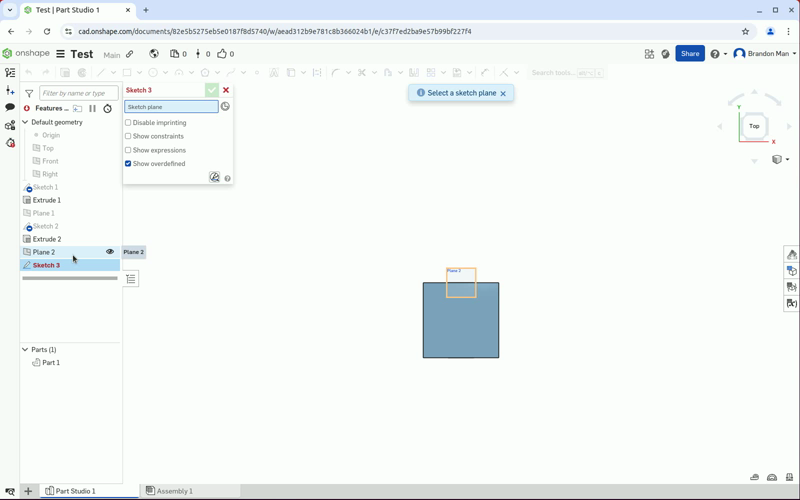
click(73, 254)
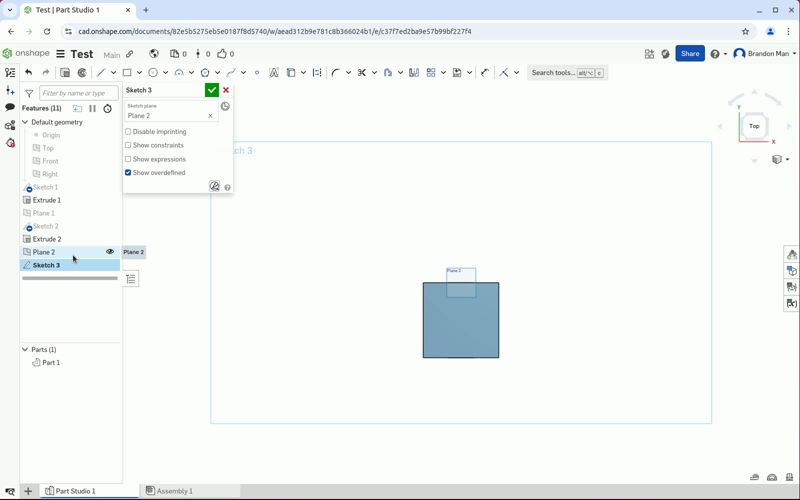
mouse_move(73, 352)
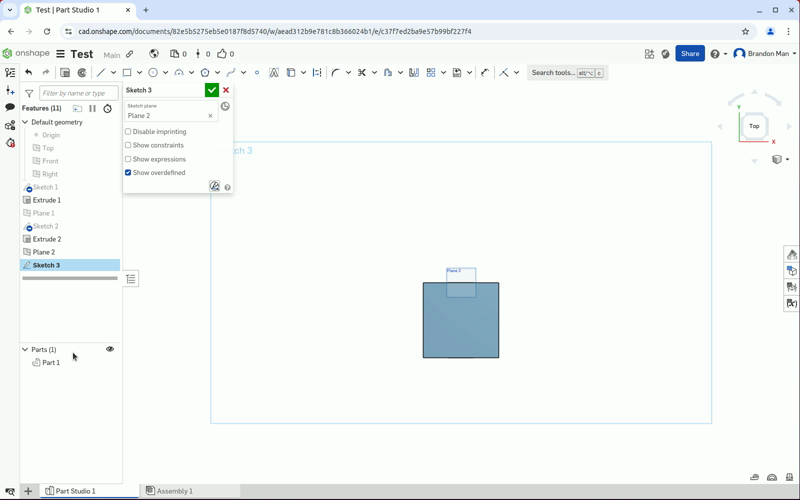
key(y)
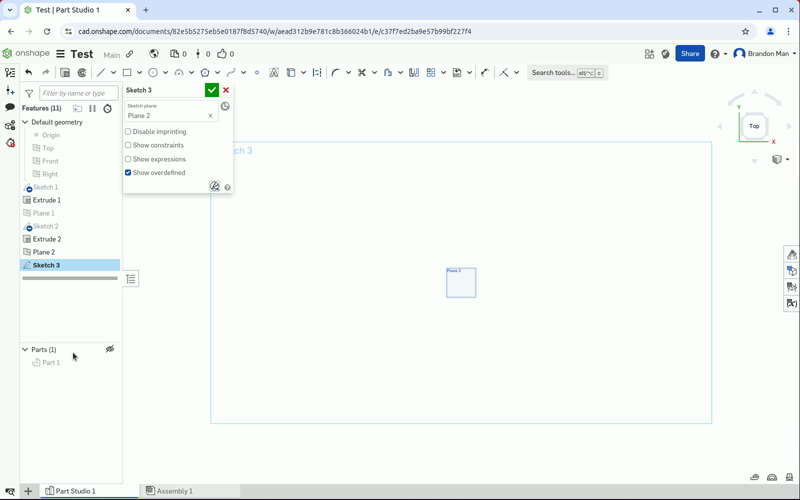
key(c)
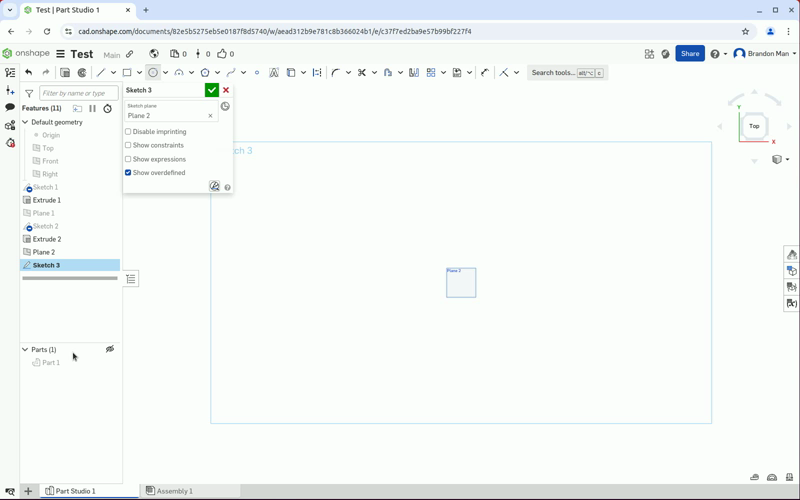
key_down(shift)
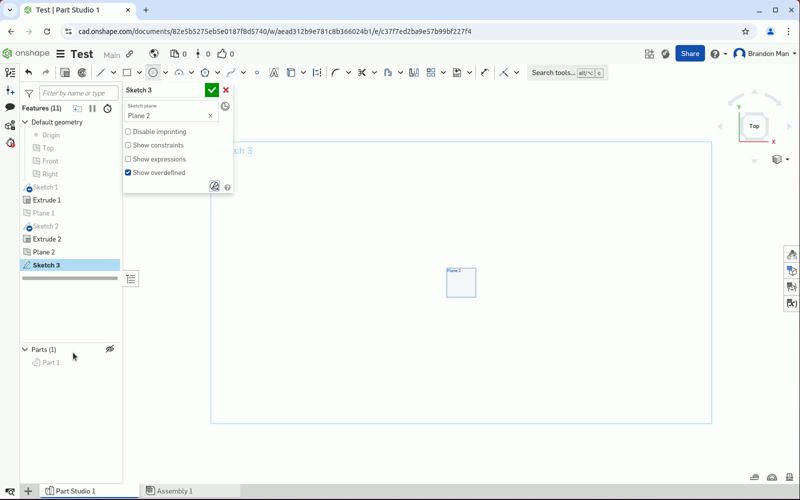
mouse_move(460, 320)
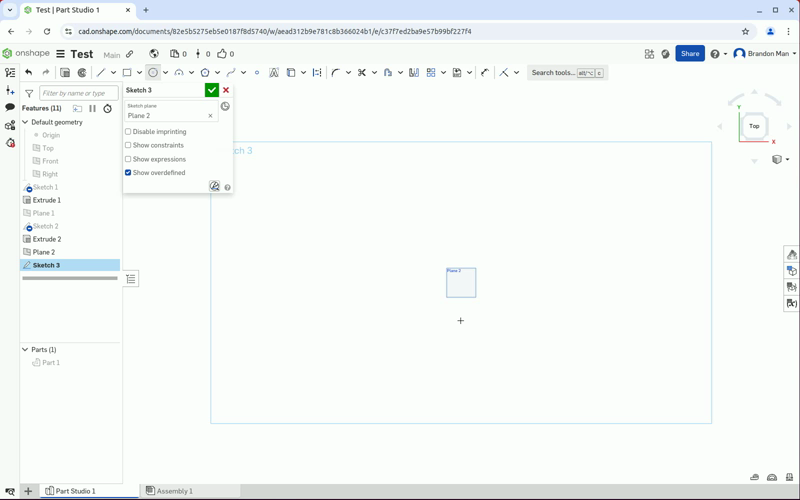
click(460, 320)
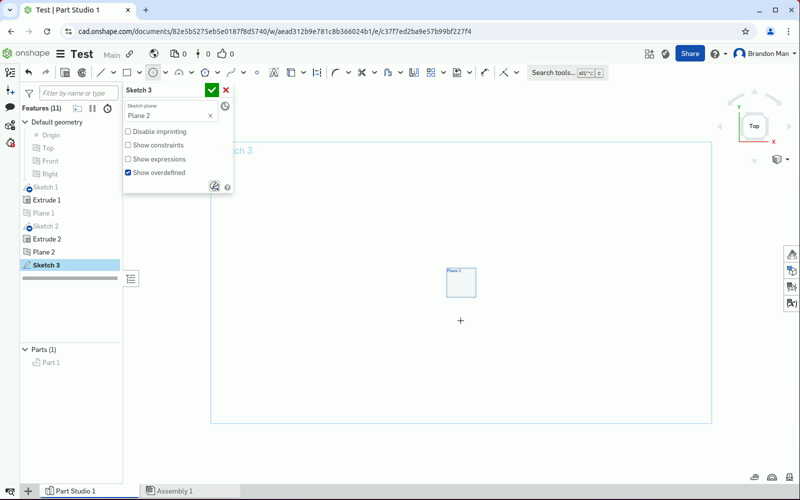
key_up(shift)
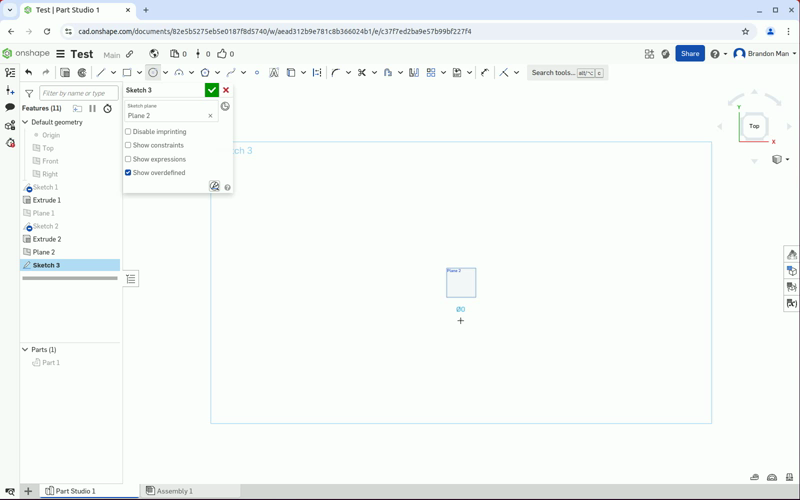
mouse_move(473, 320)
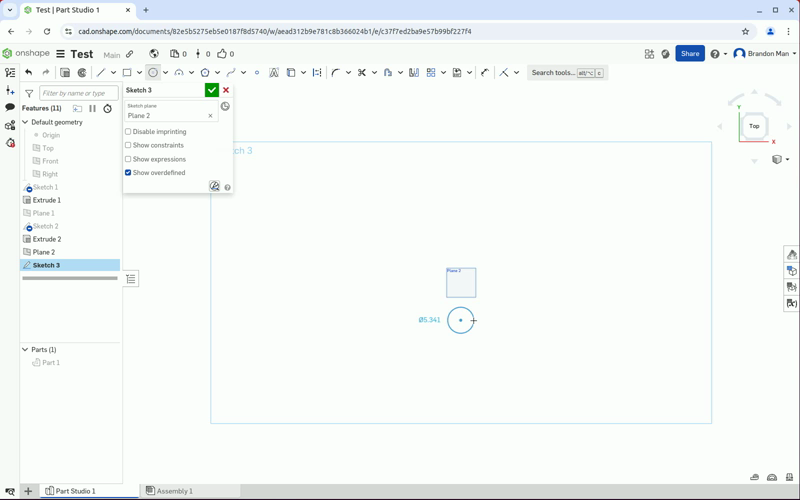
click(473, 320)
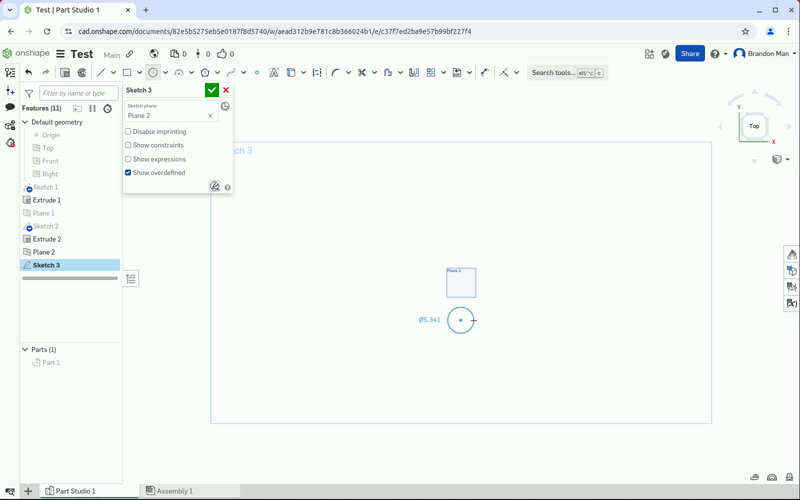
key(esc)
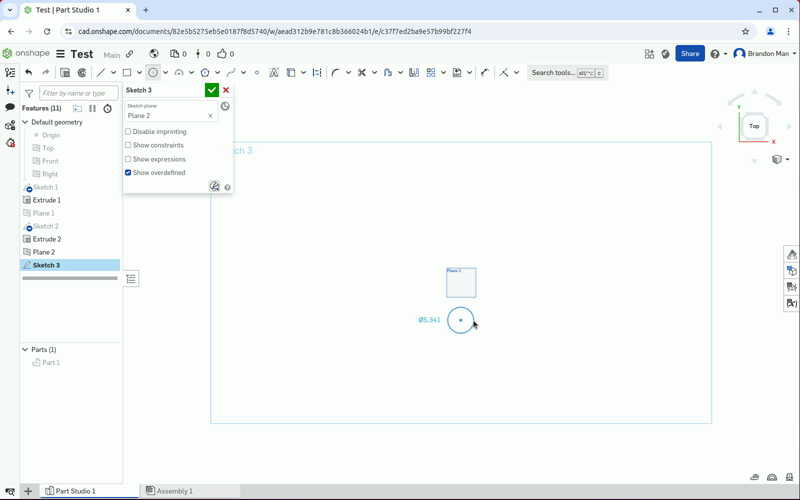
mouse_move(453, 323)
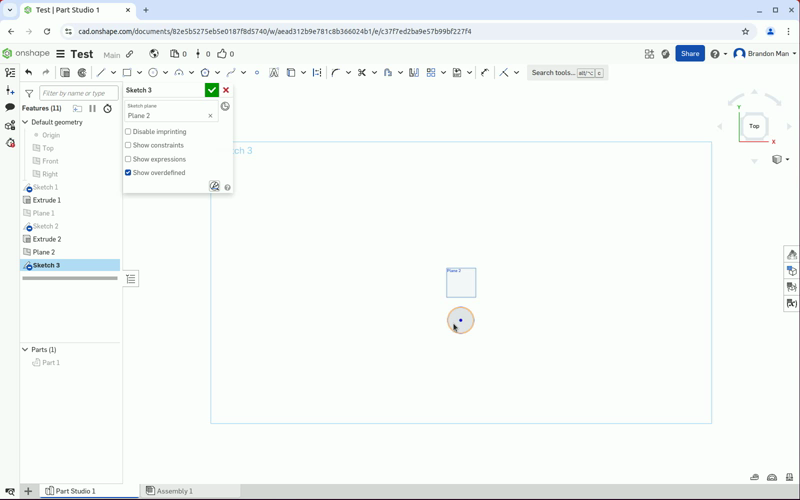
scroll(6)
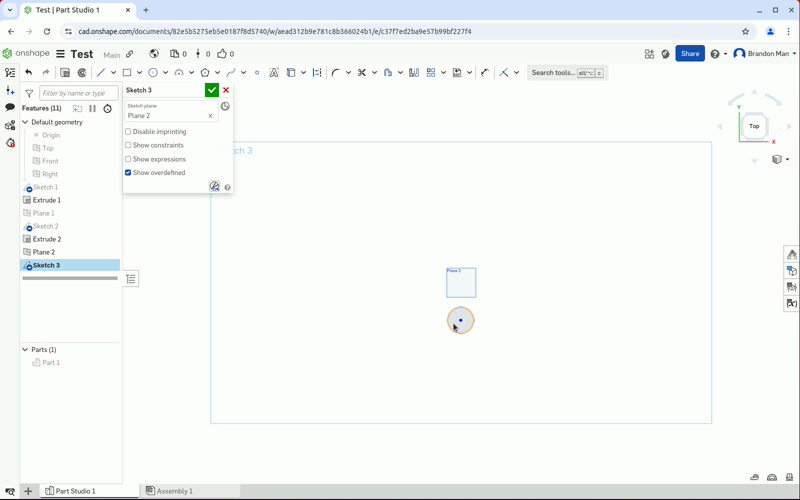
scroll(6)
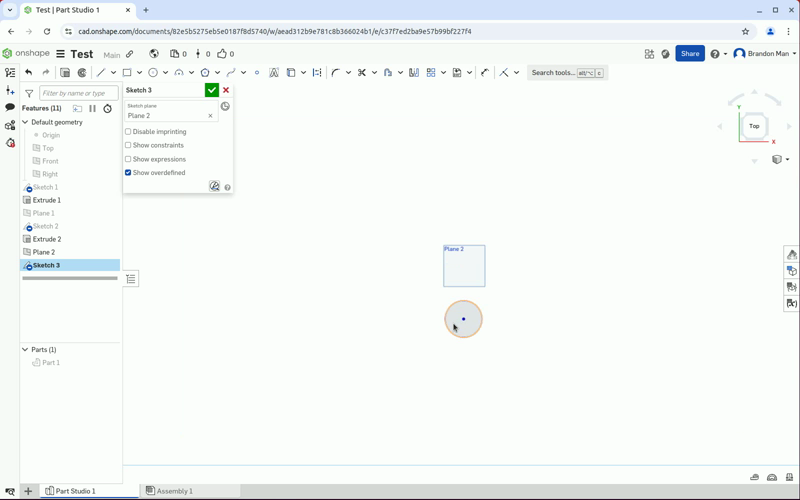
scroll(6)
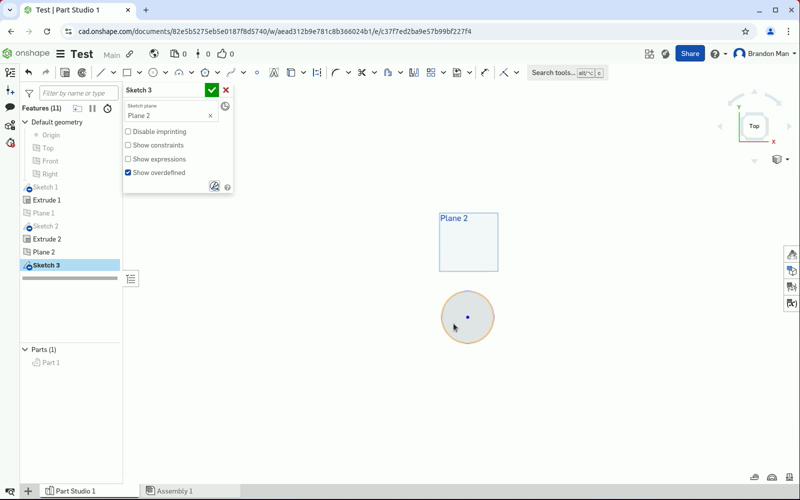
scroll(6)
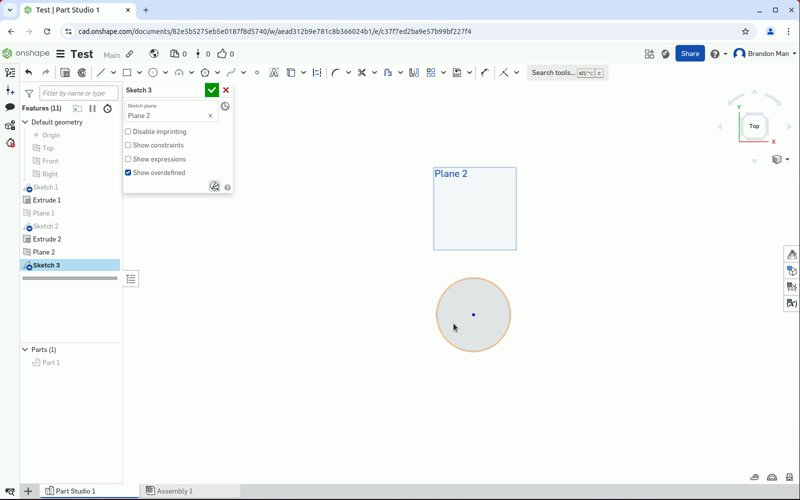
scroll(6)
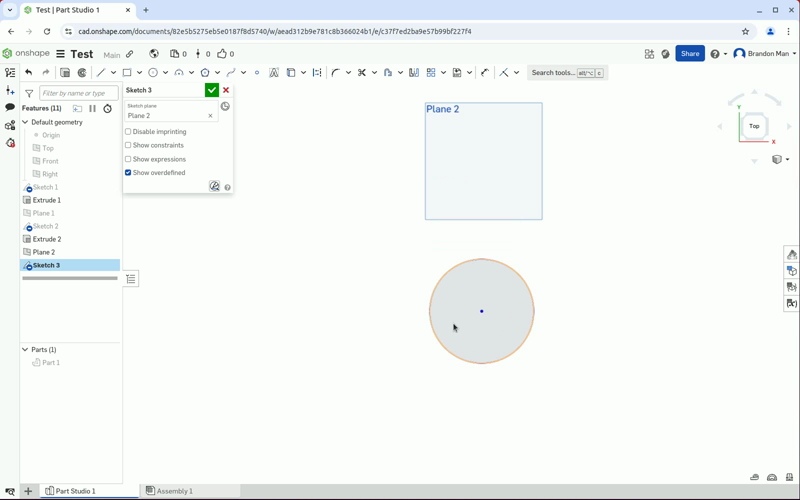
scroll(6)
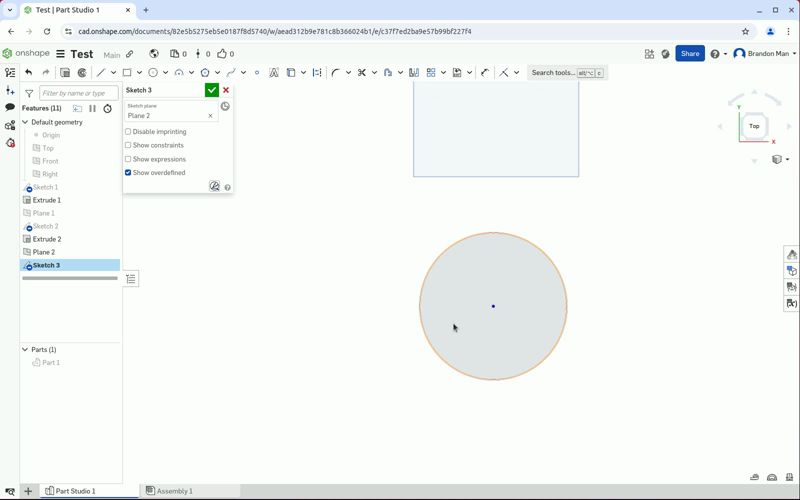
scroll(6)
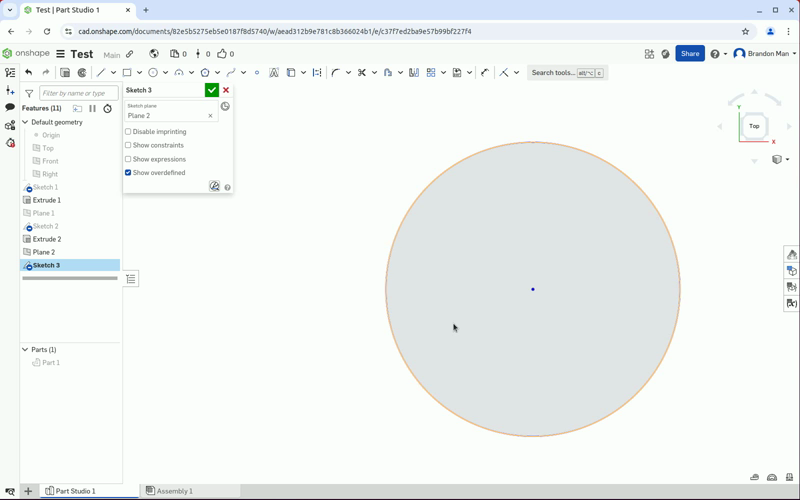
click(453, 323)
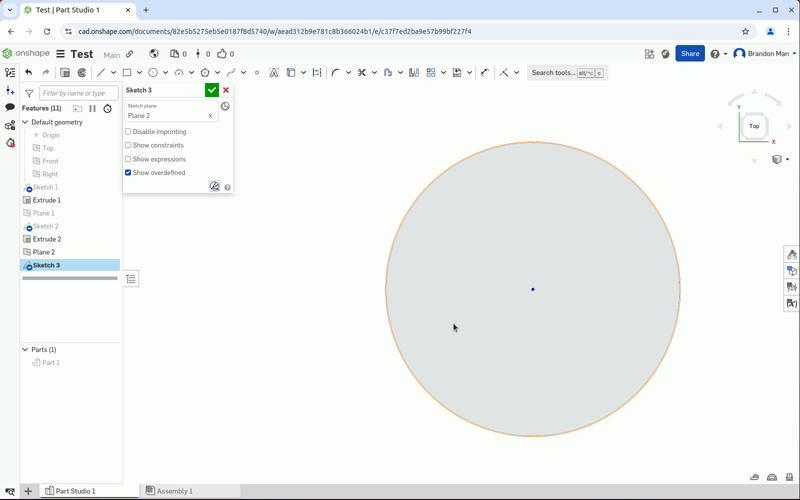
scroll(-6)
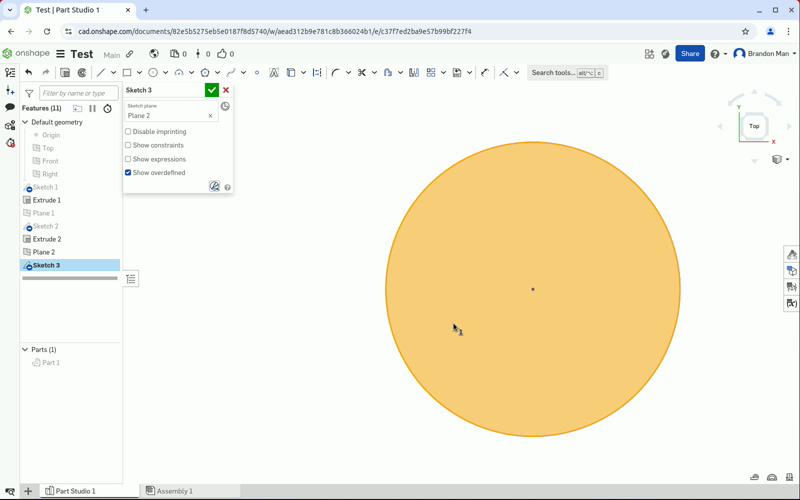
scroll(-6)
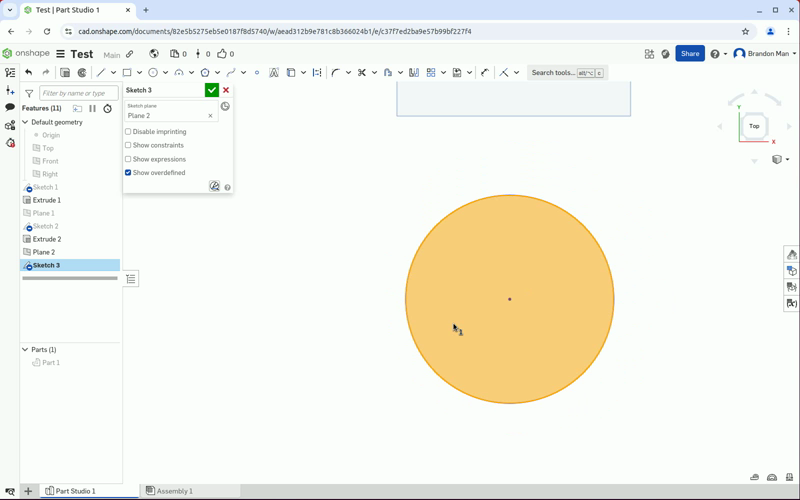
scroll(-6)
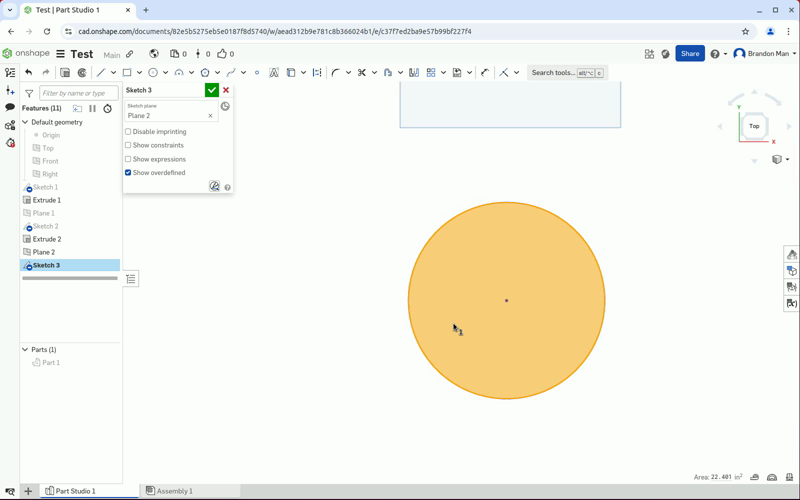
scroll(-6)
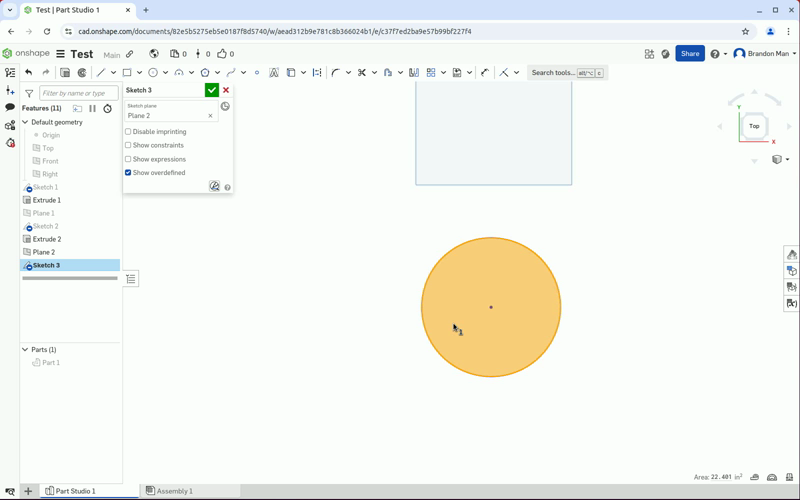
scroll(-6)
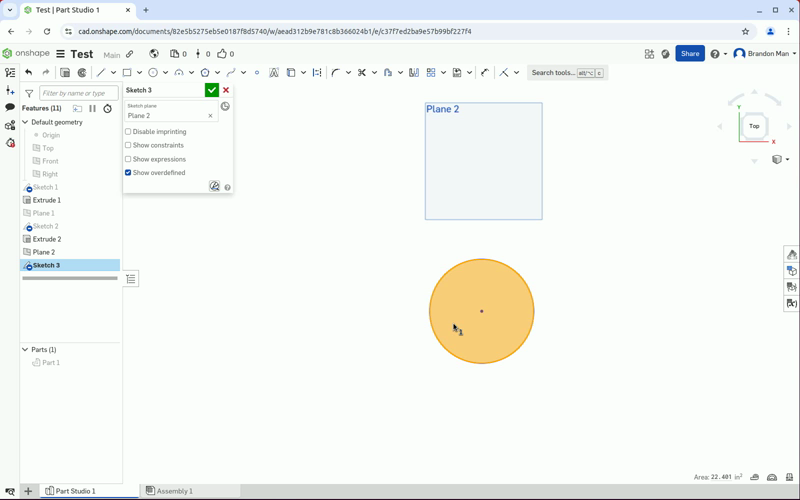
scroll(-6)
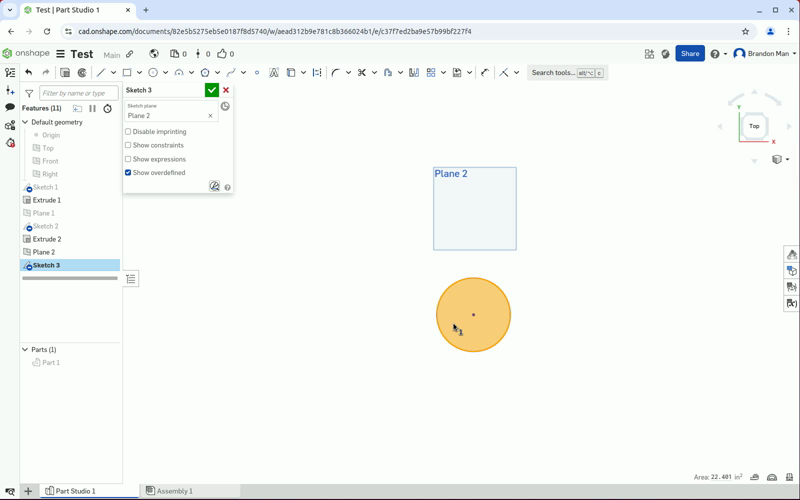
scroll(-6)
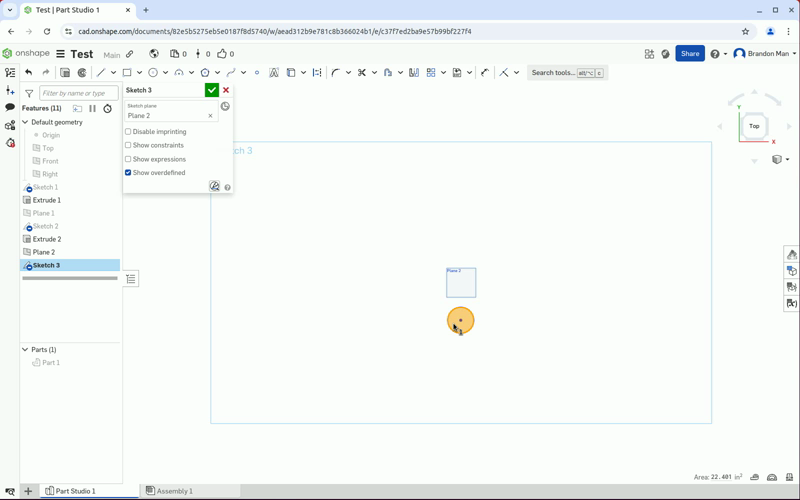
mouse_move(73, 352)
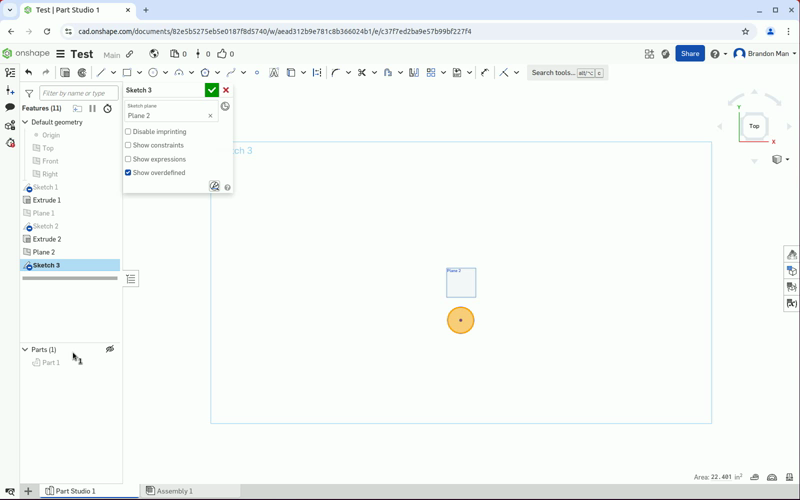
key(shift+y)
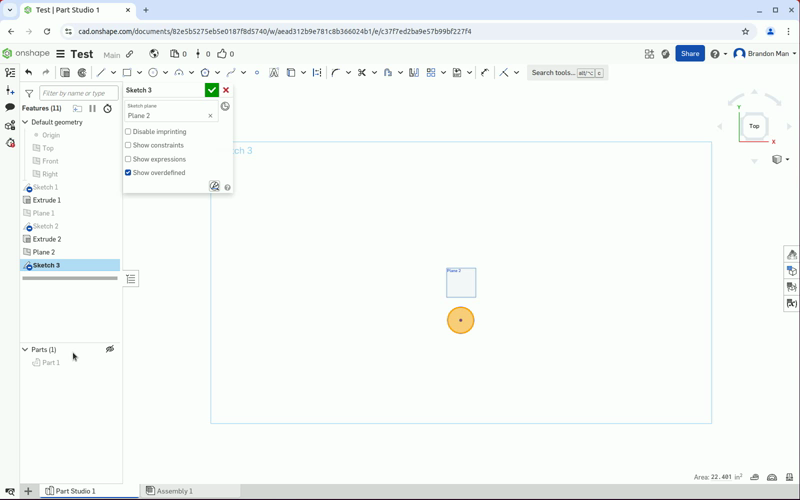
key(shift+e)
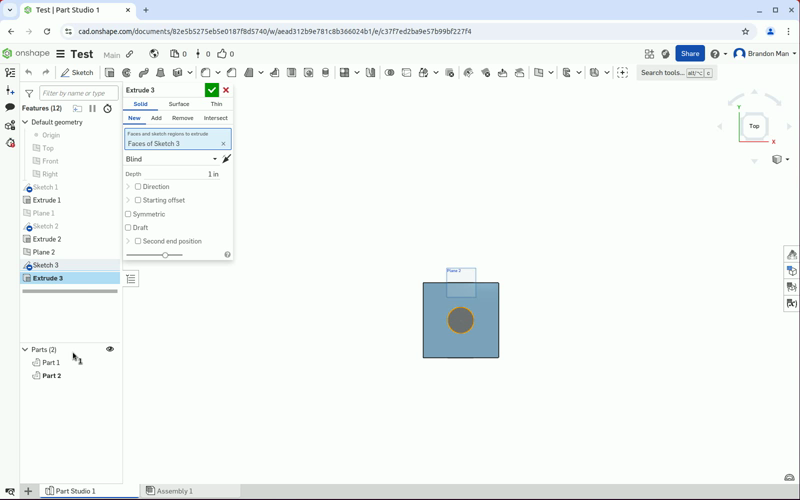
mouse_move(143, 106)
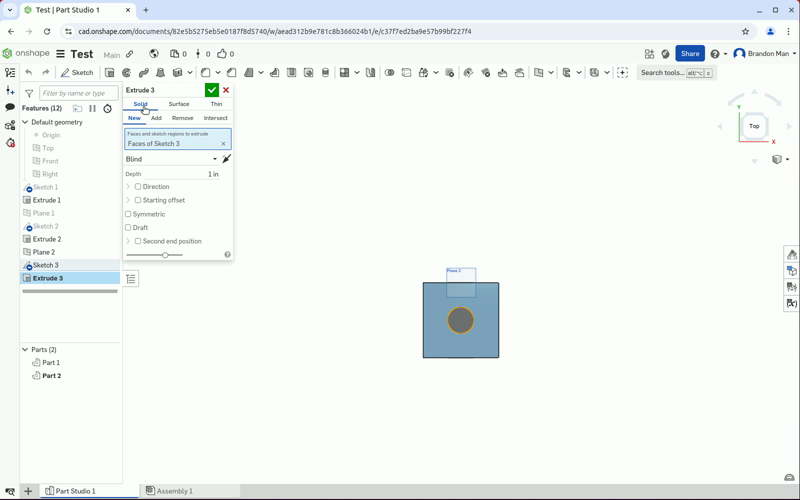
click(143, 106)
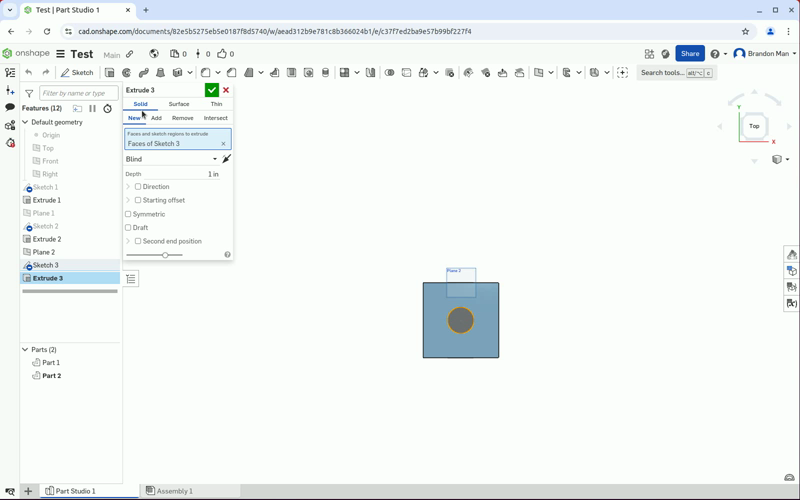
mouse_move(137, 120)
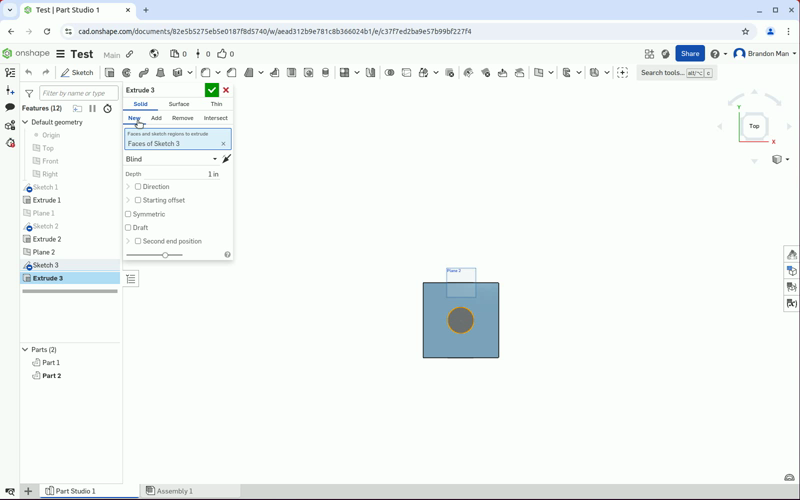
click(137, 120)
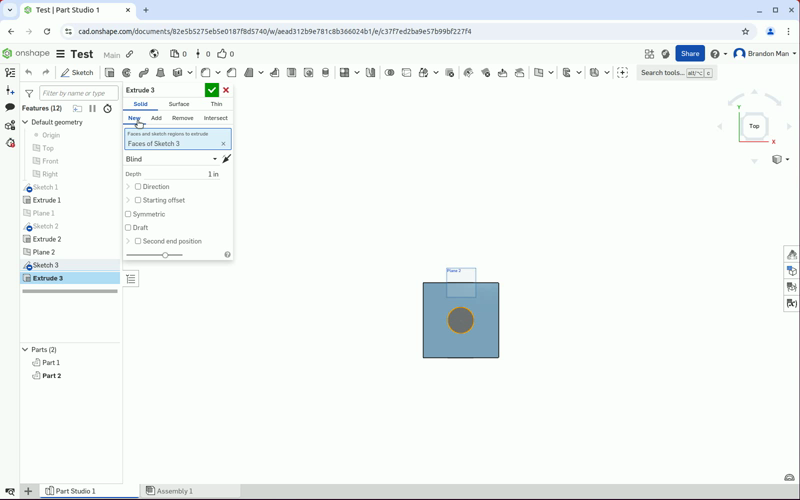
key(tab, 4)
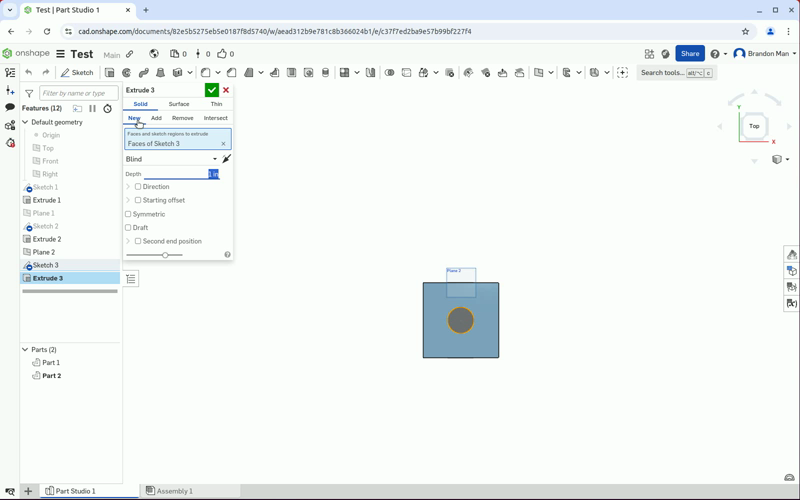
text(15.405)
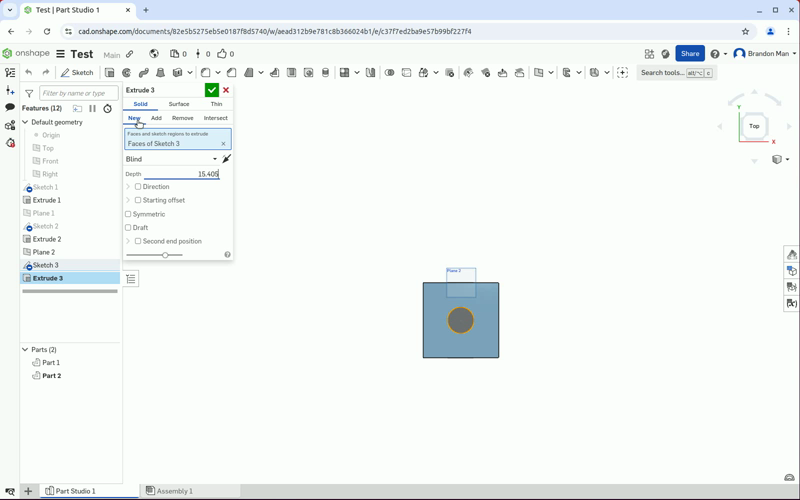
key(enter)
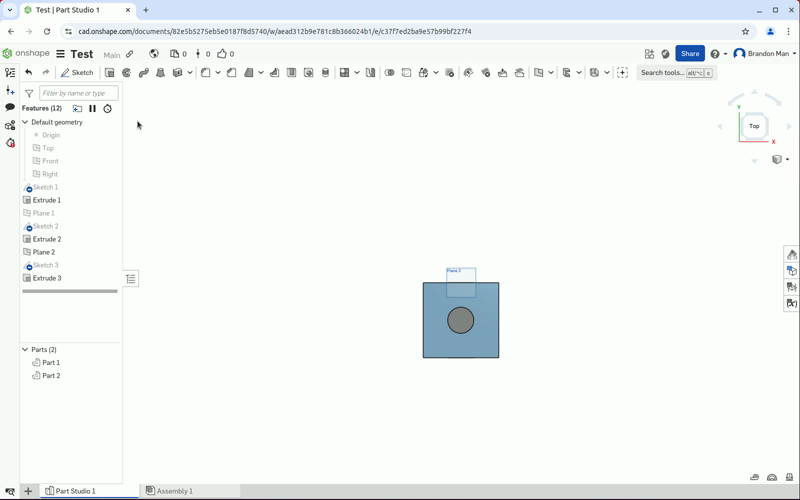
key(shift+h)
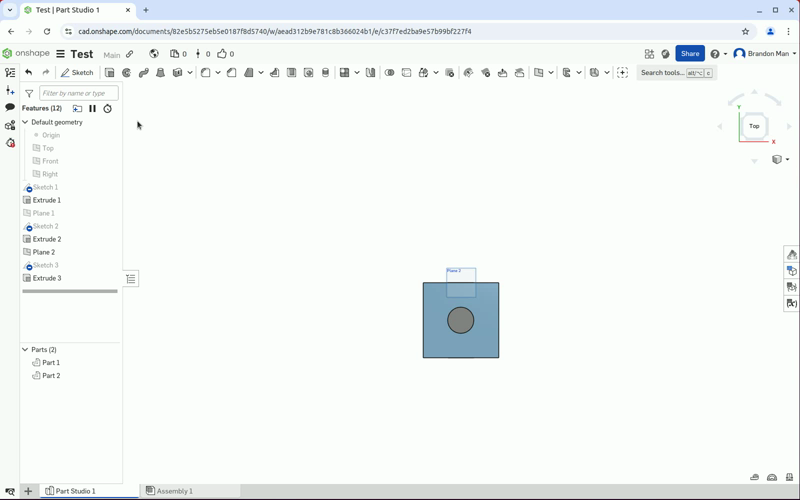
key(shift+h)
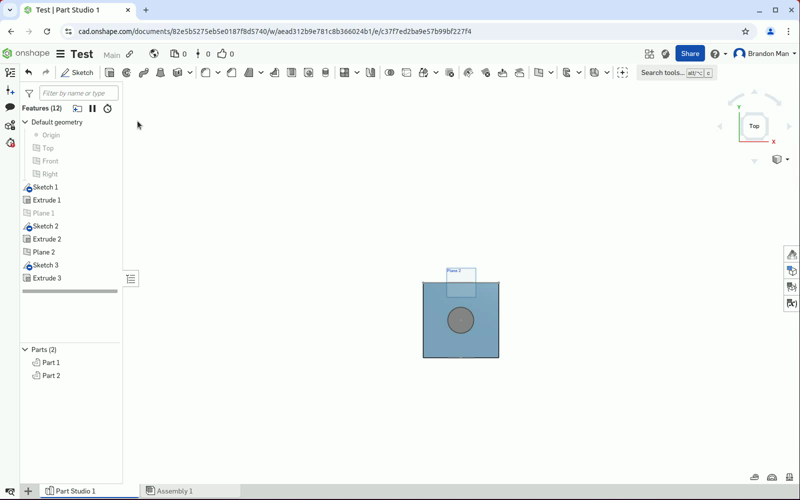
key(shift+7)
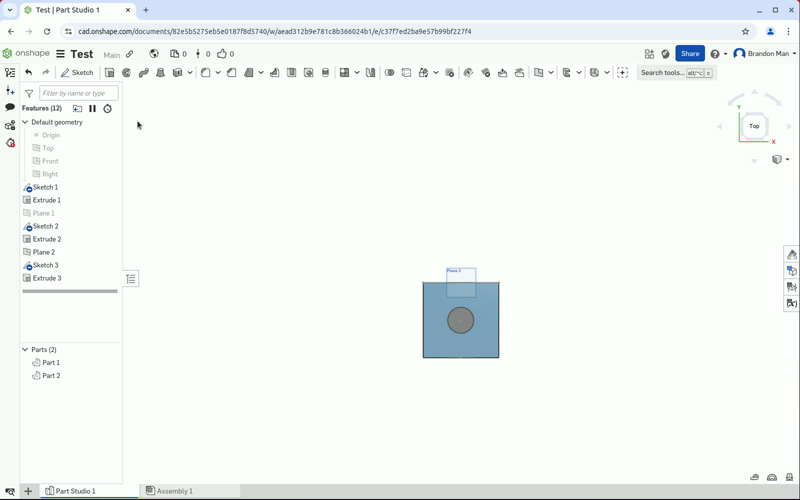
key(up, 3)
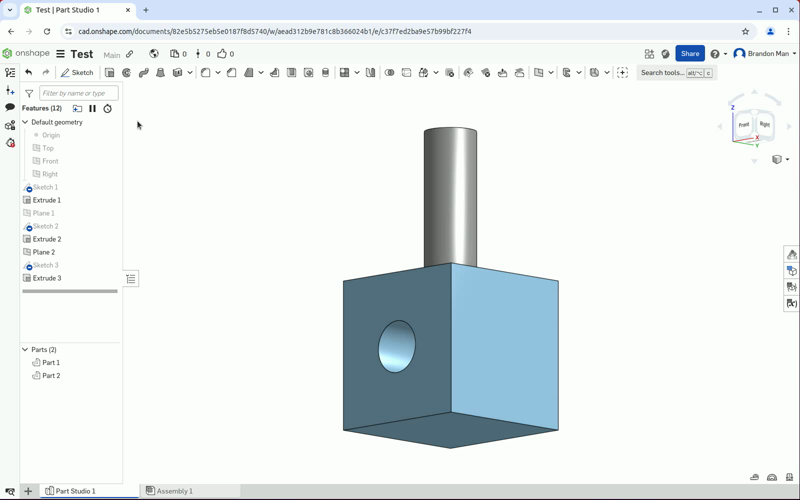
key(left, 3)
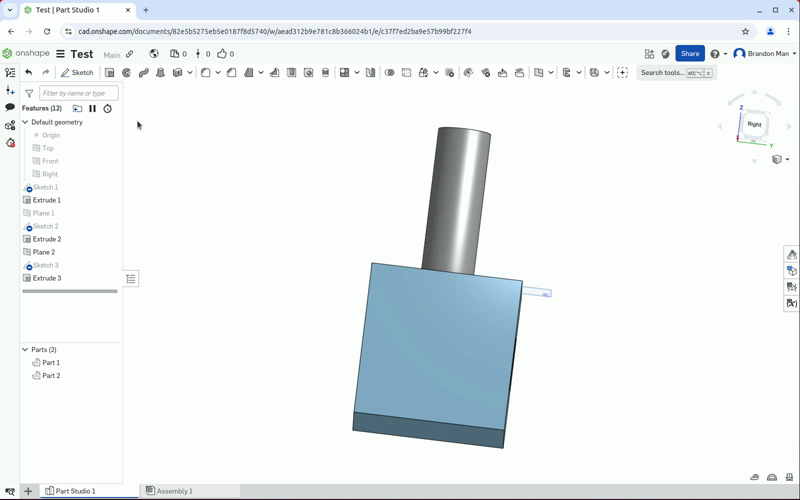
key(right, 3)
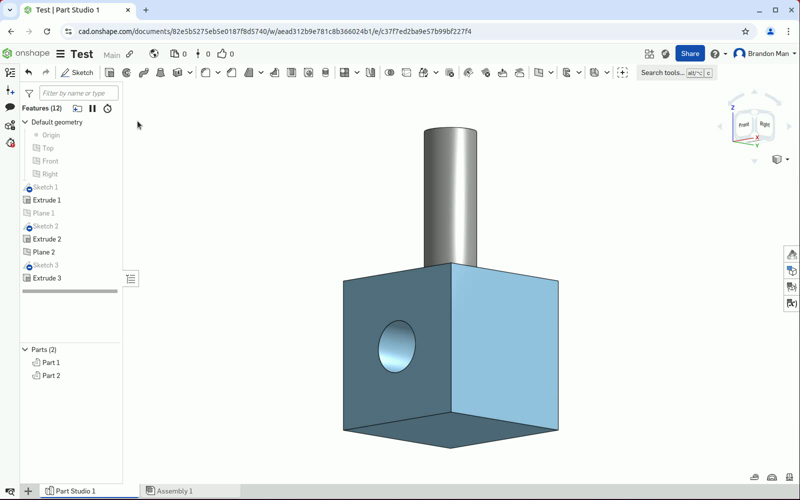
key(down, 3)
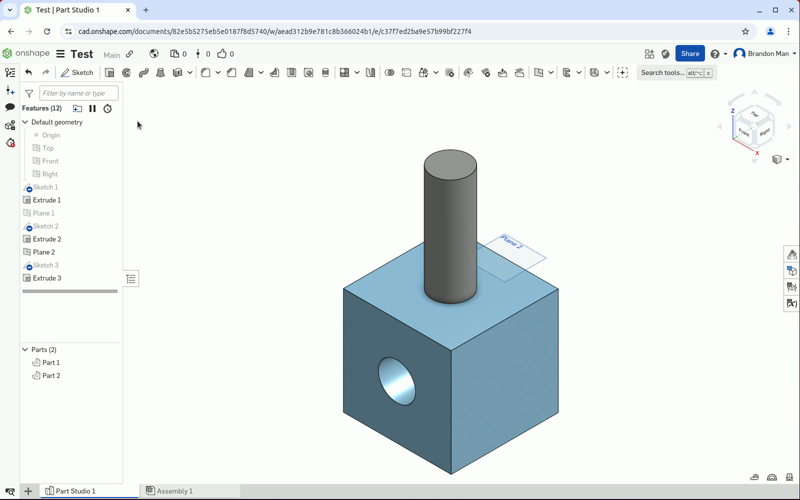
mouse_move(73, 189)
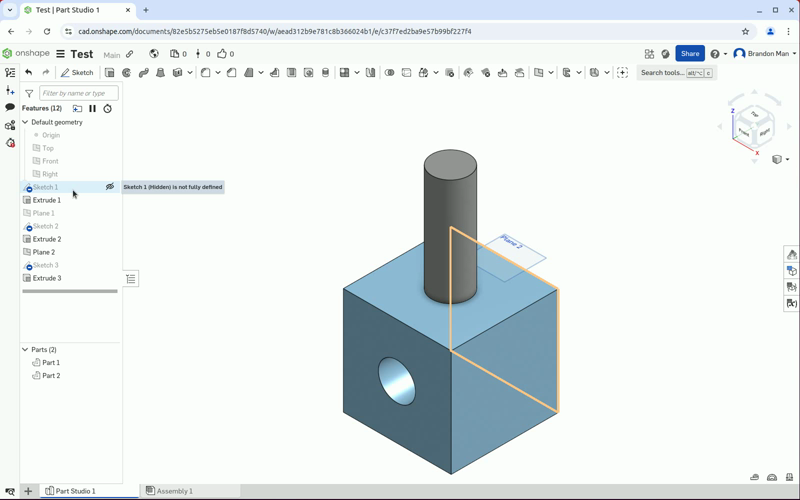
click(73, 189)